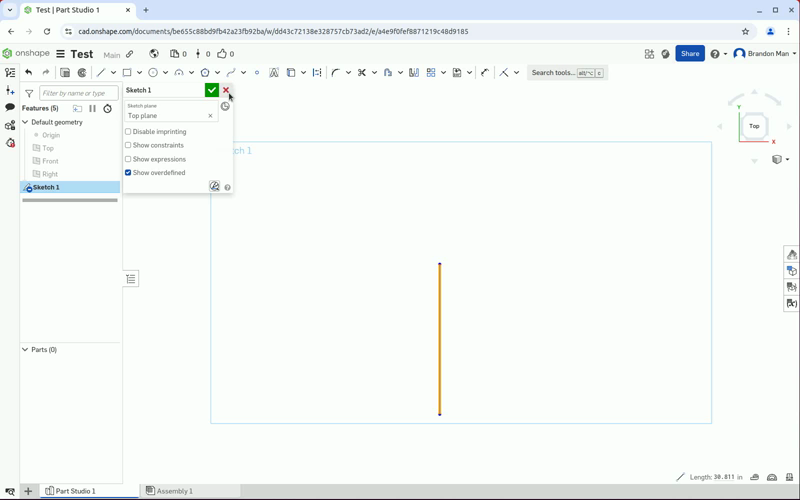
key(shift+h)
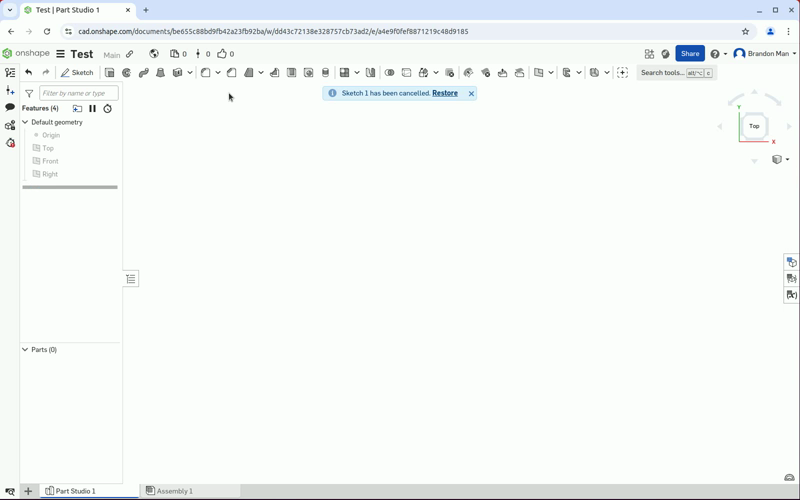
mouse_move(73, 352)
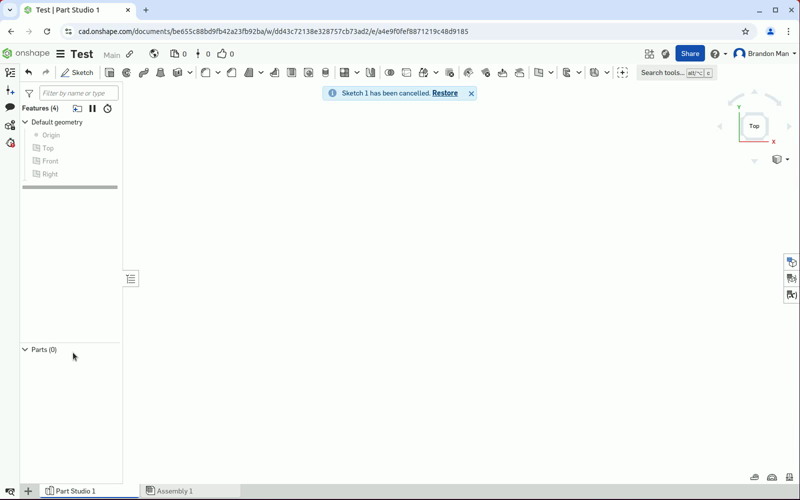
key(y)
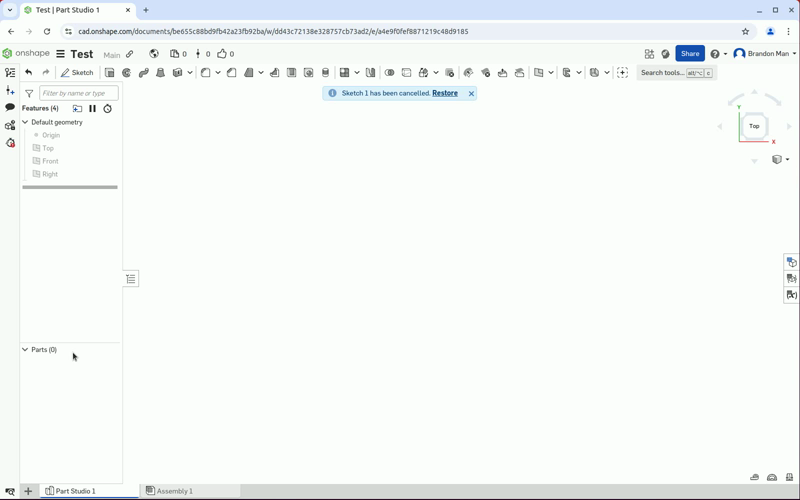
key(shift+p)
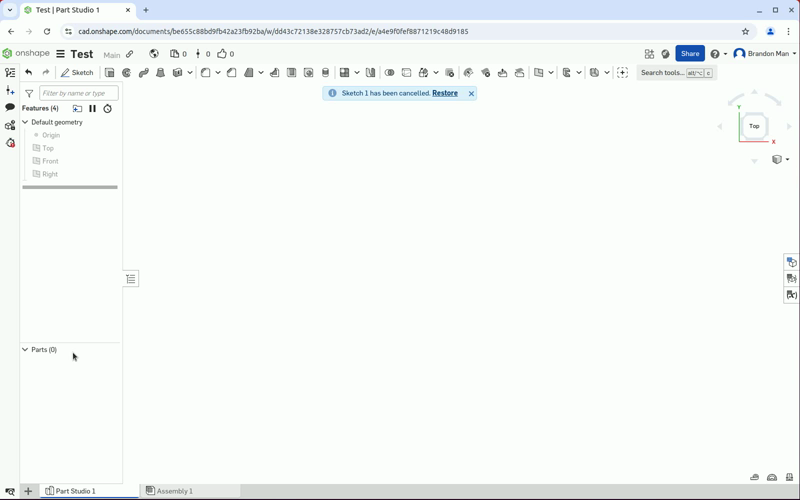
key(space)
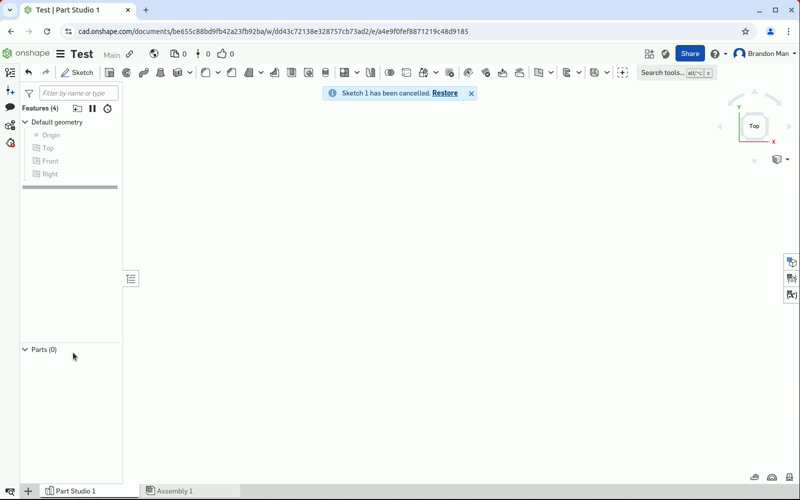
key_down(shift)
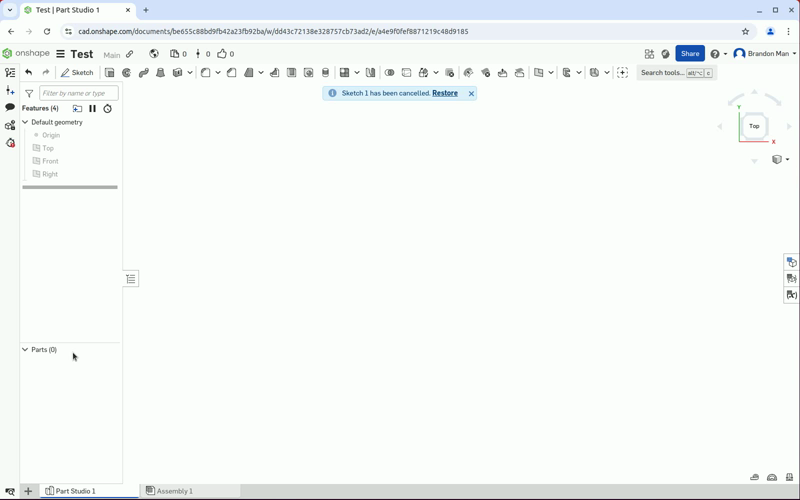
key(up)
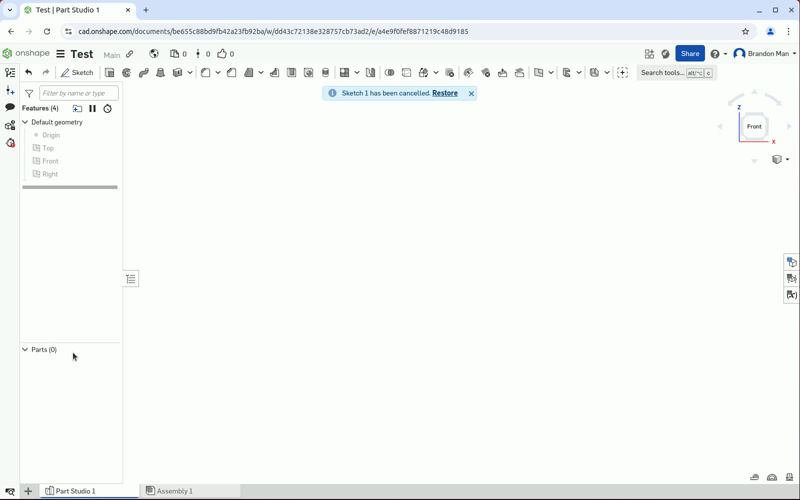
key_up(shift)
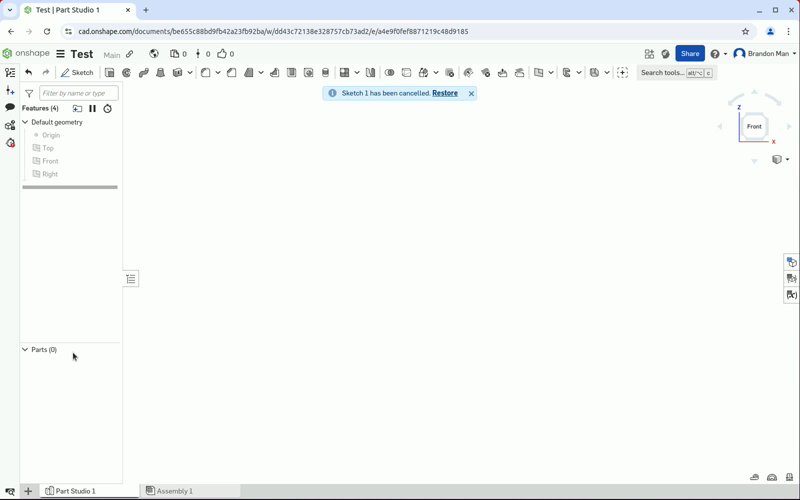
mouse_move(73, 352)
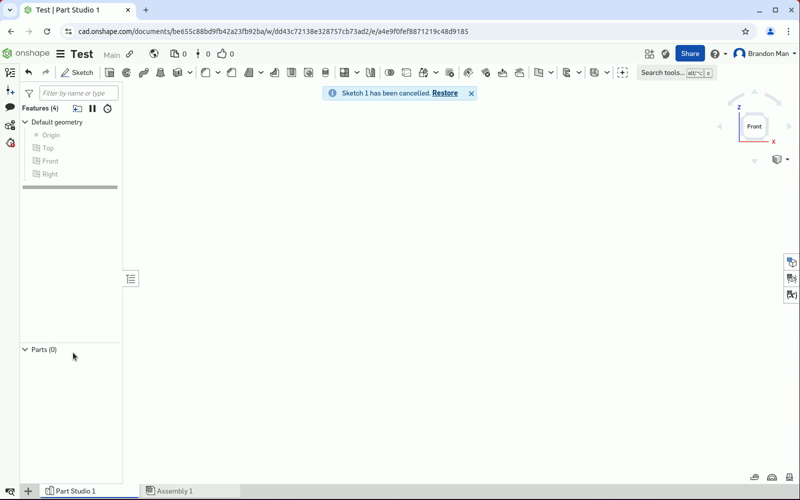
key(shift+y)
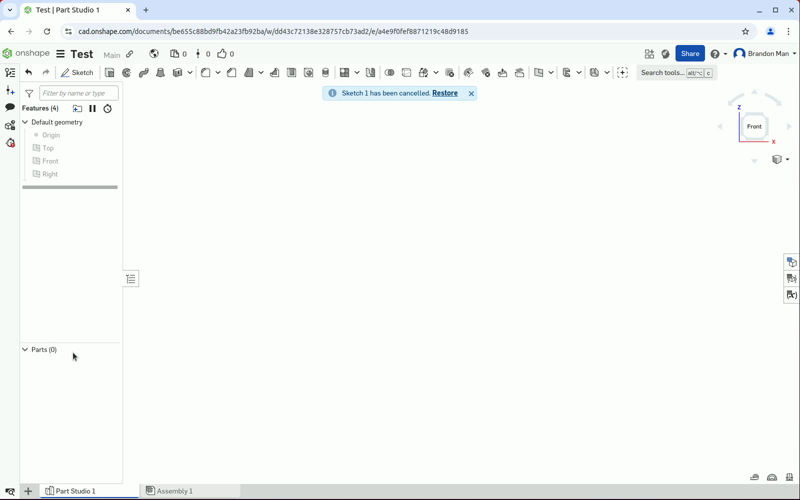
key(shift+s)
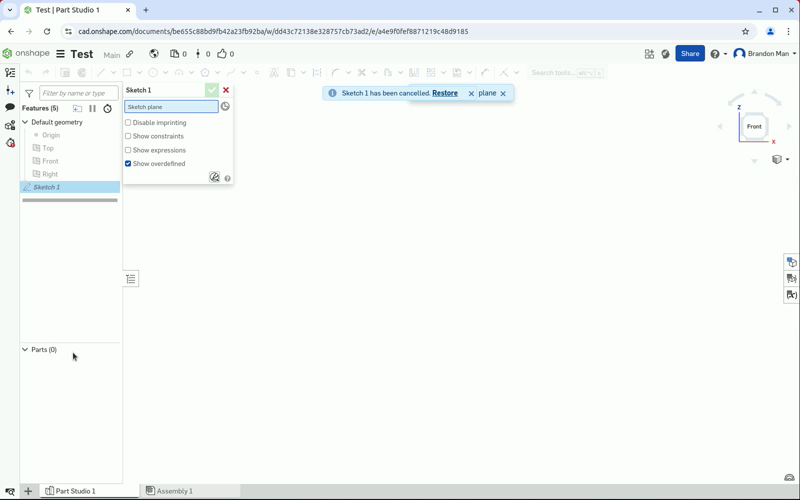
mouse_move(73, 163)
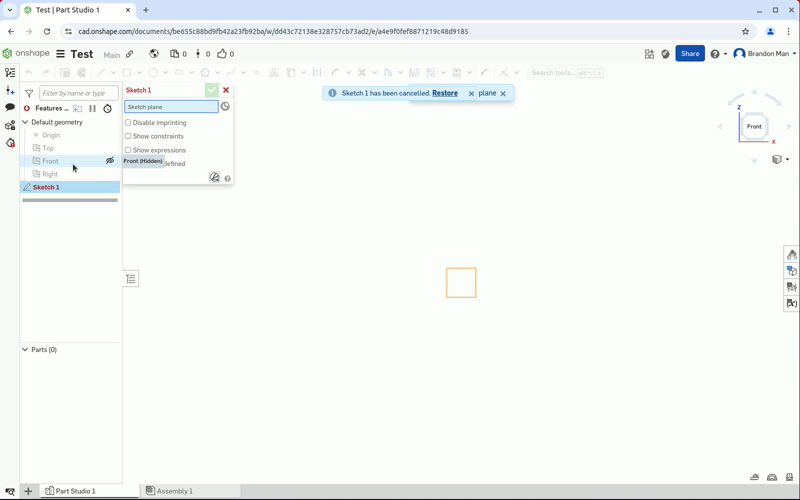
click(73, 163)
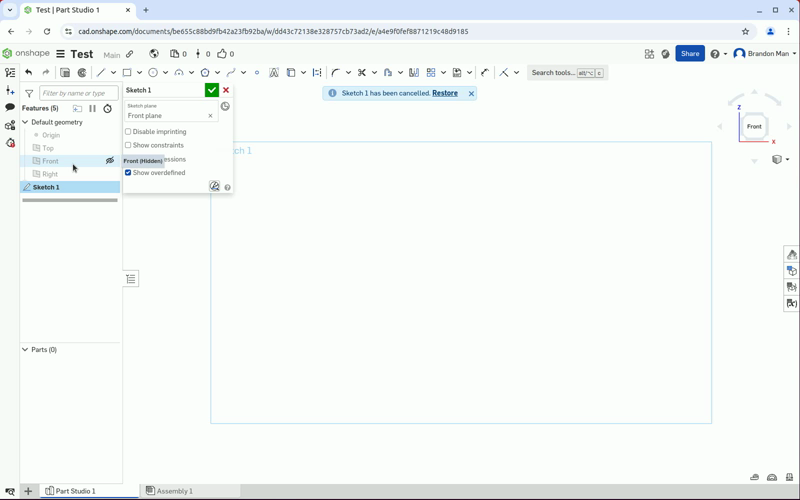
mouse_move(73, 352)
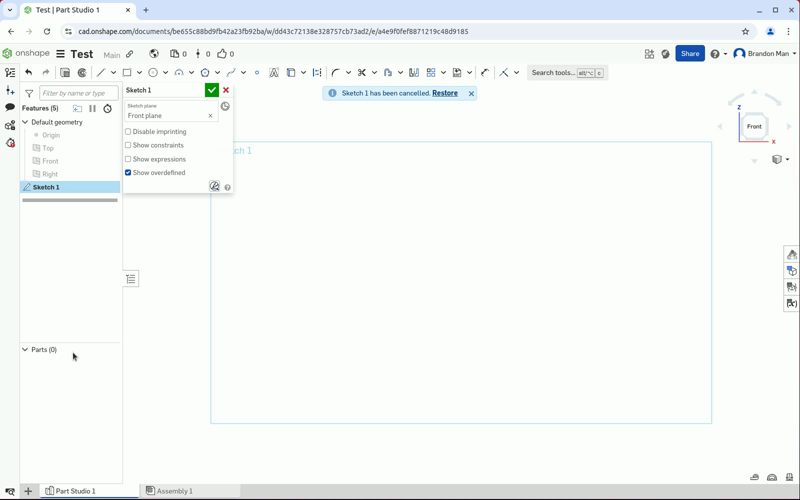
key(y)
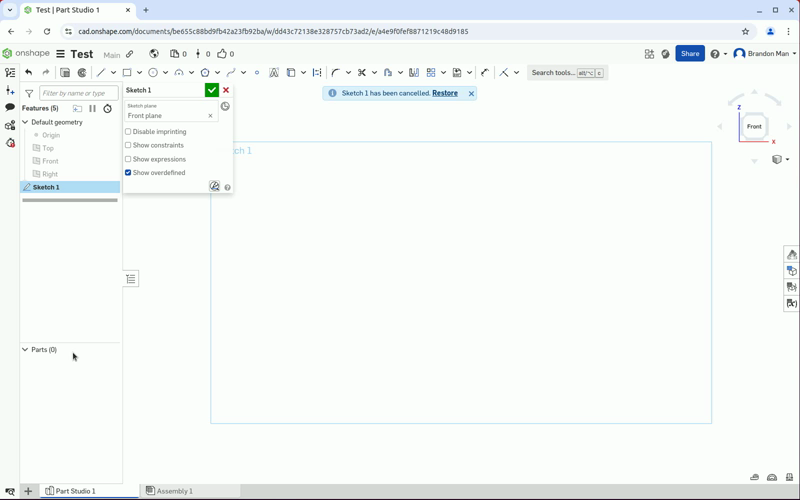
key(c)
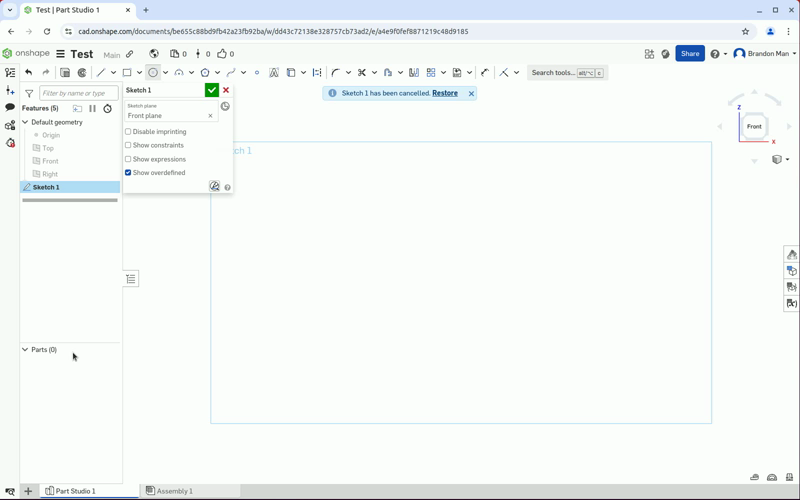
key_down(shift)
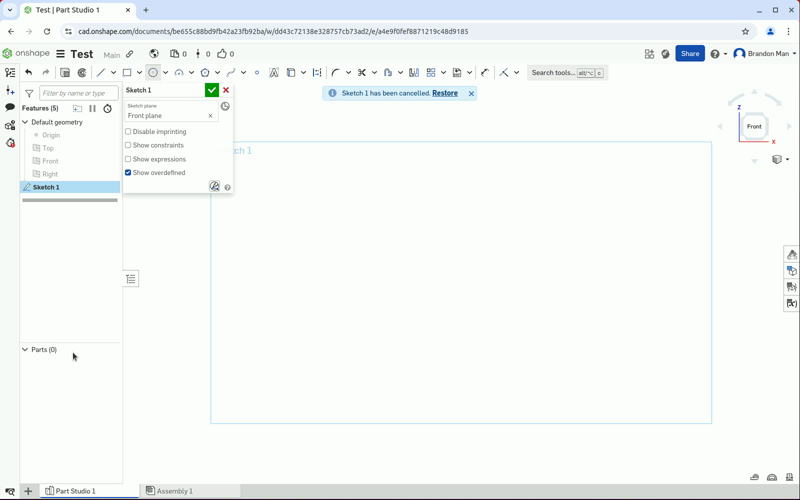
mouse_move(461, 282)
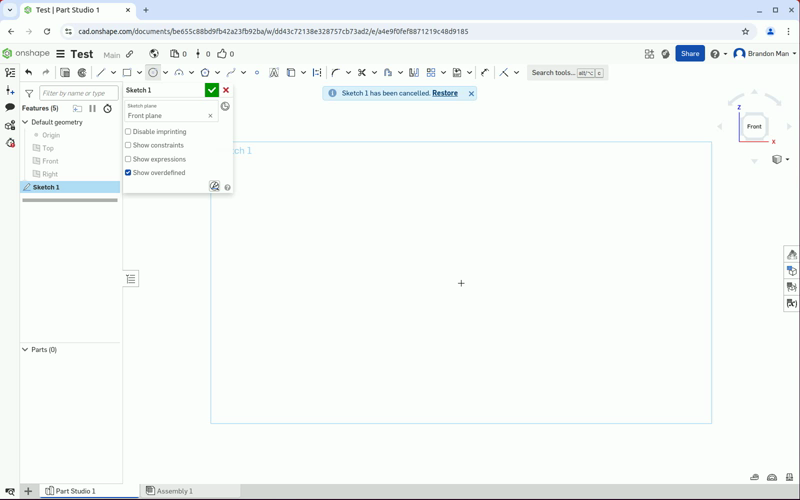
click(461, 282)
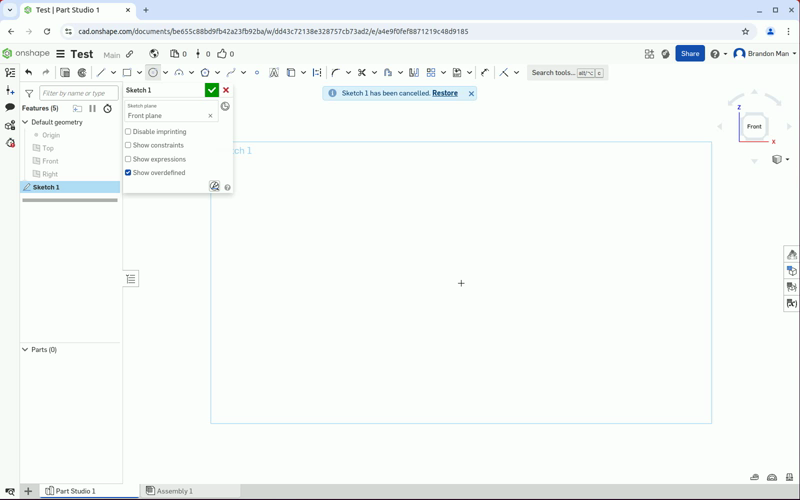
key_up(shift)
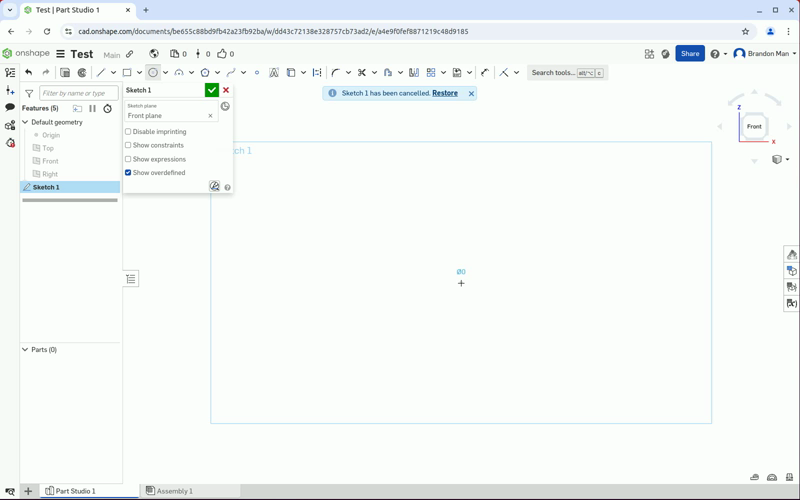
mouse_move(473, 282)
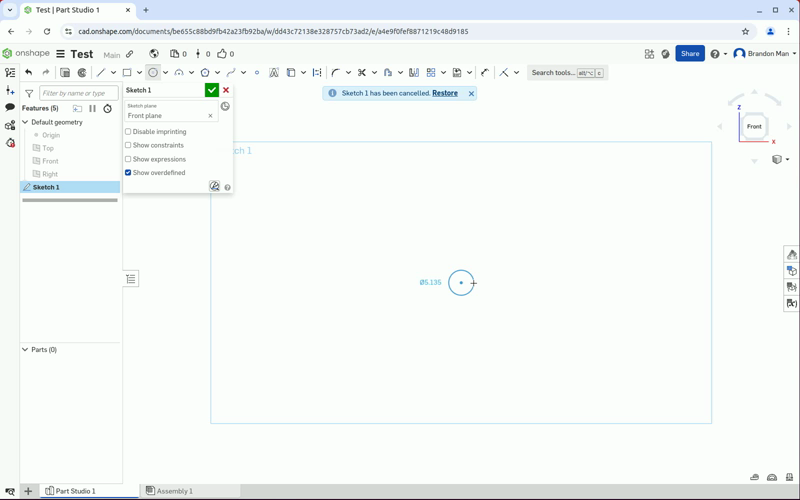
click(473, 282)
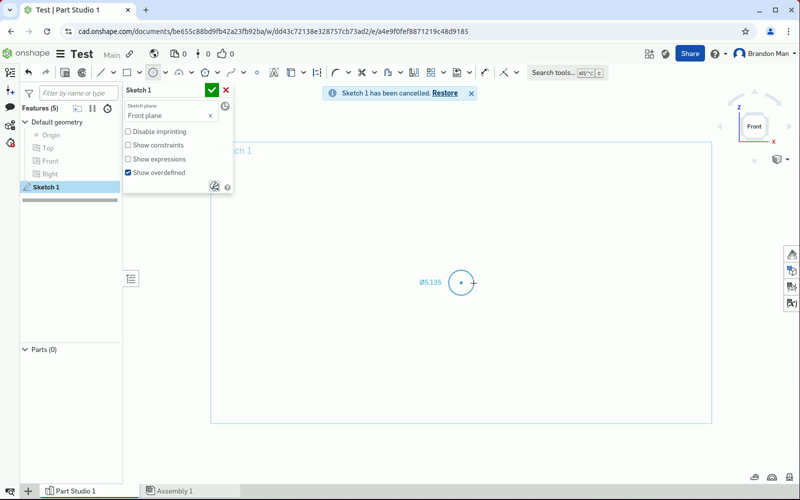
key(esc)
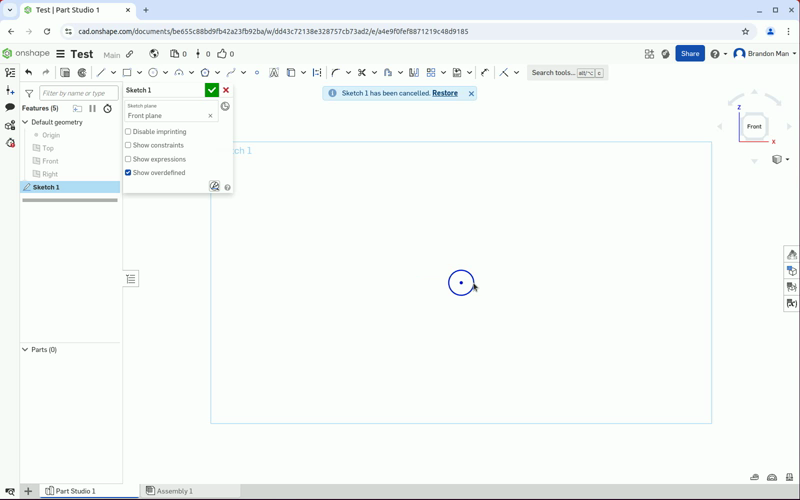
key(c)
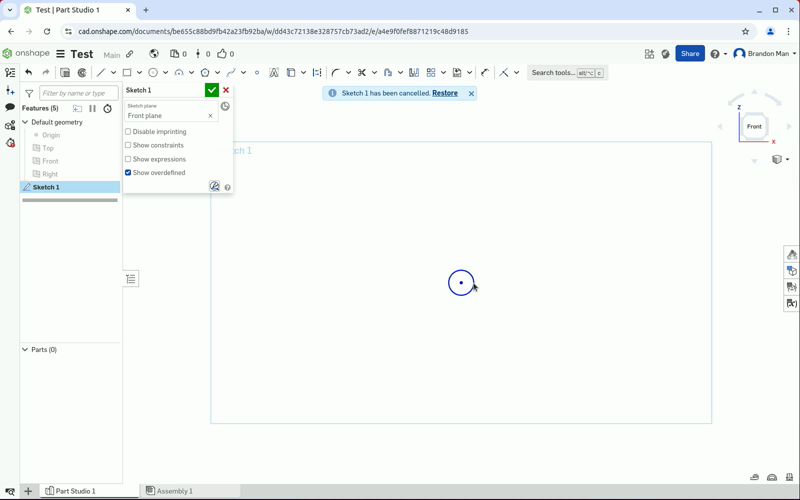
key_down(shift)
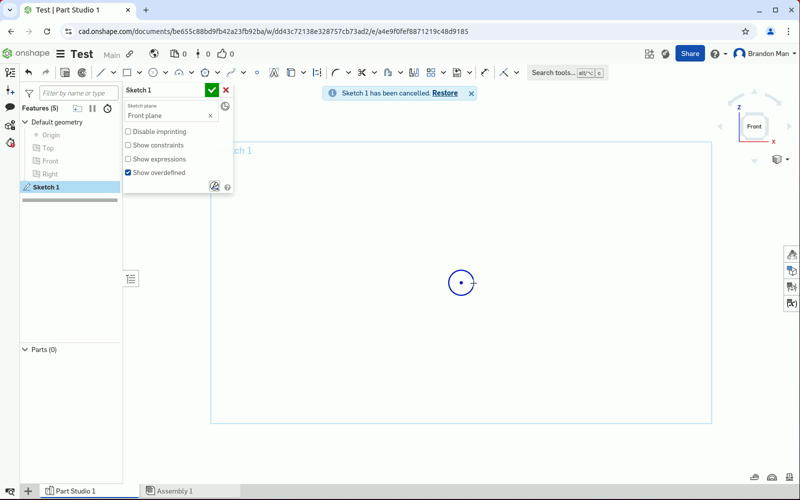
mouse_move(461, 282)
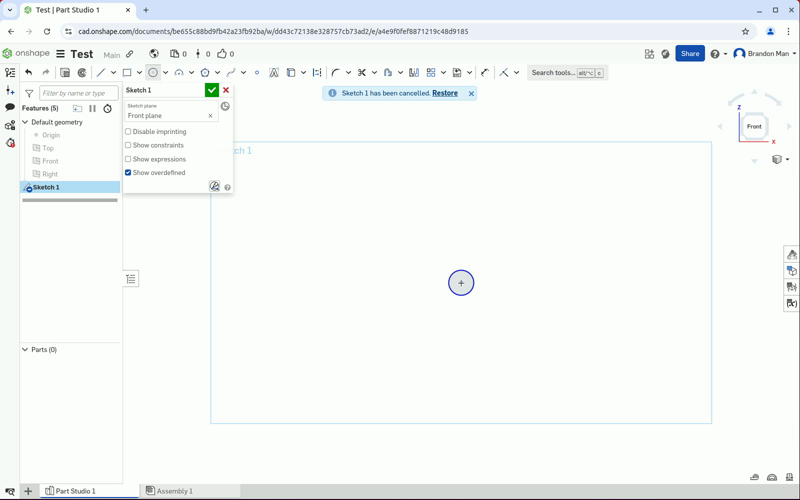
click(461, 282)
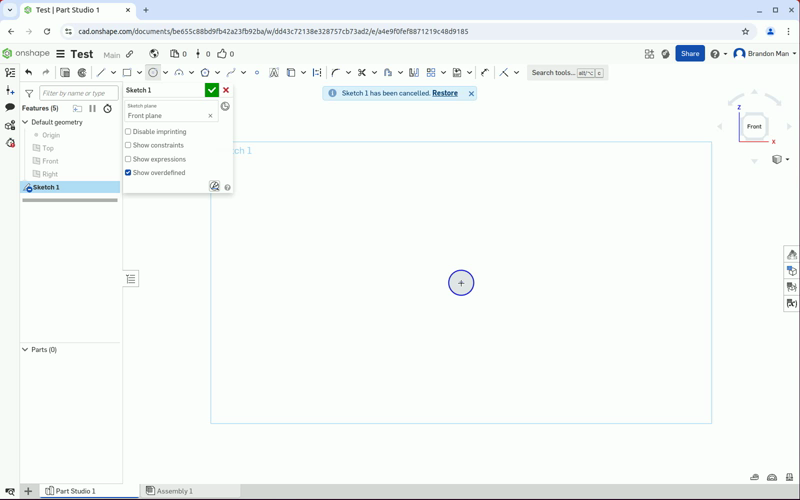
key_up(shift)
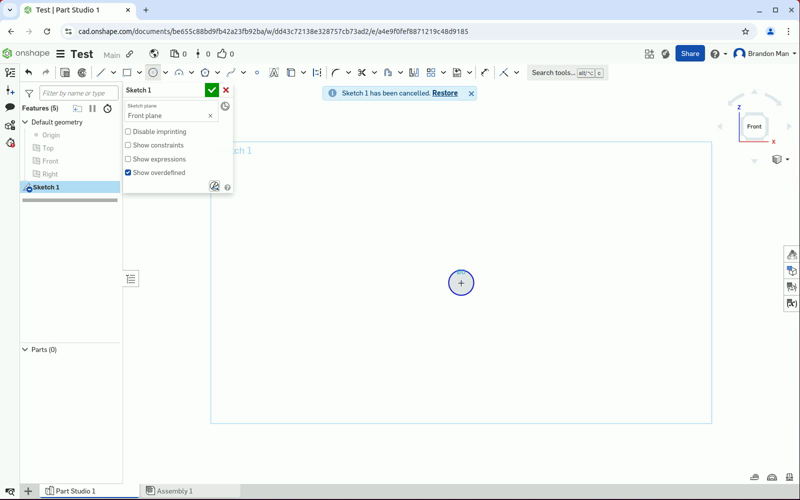
mouse_move(465, 282)
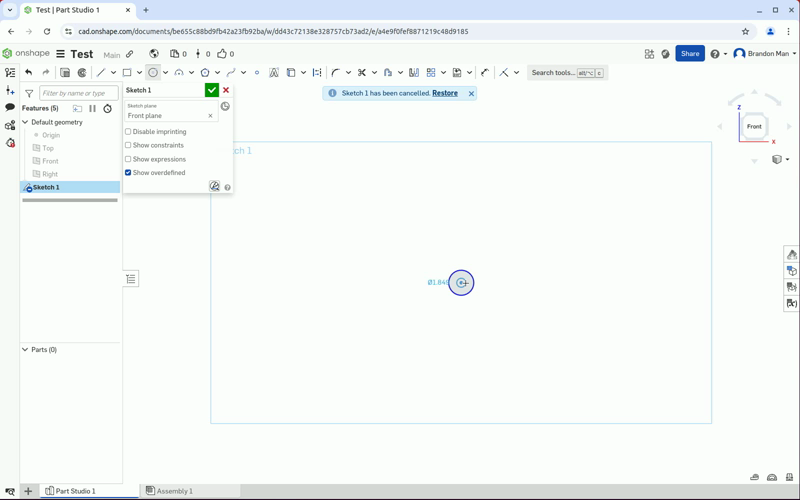
click(465, 282)
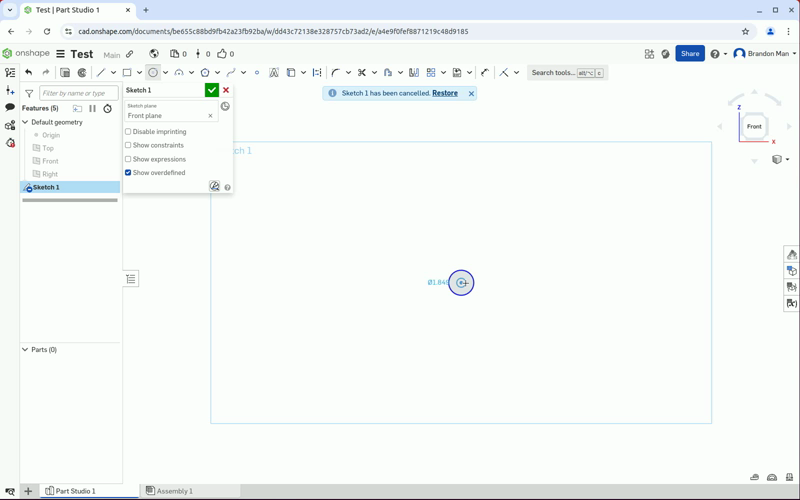
key(esc)
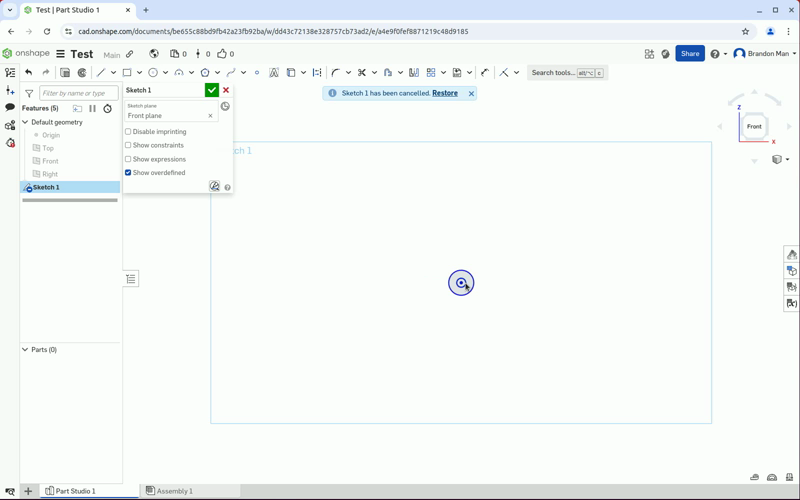
mouse_move(461, 294)
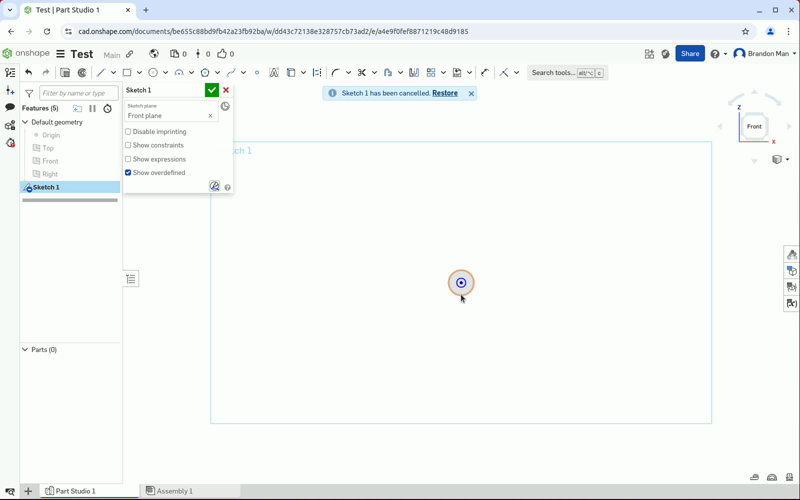
scroll(6)
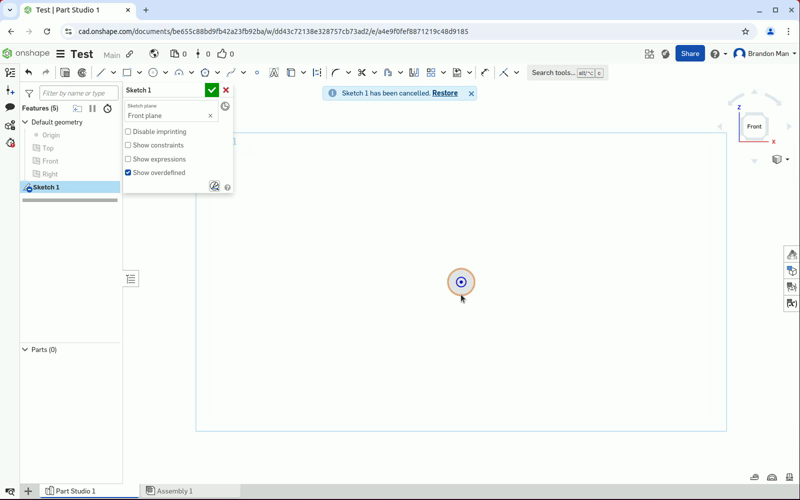
scroll(6)
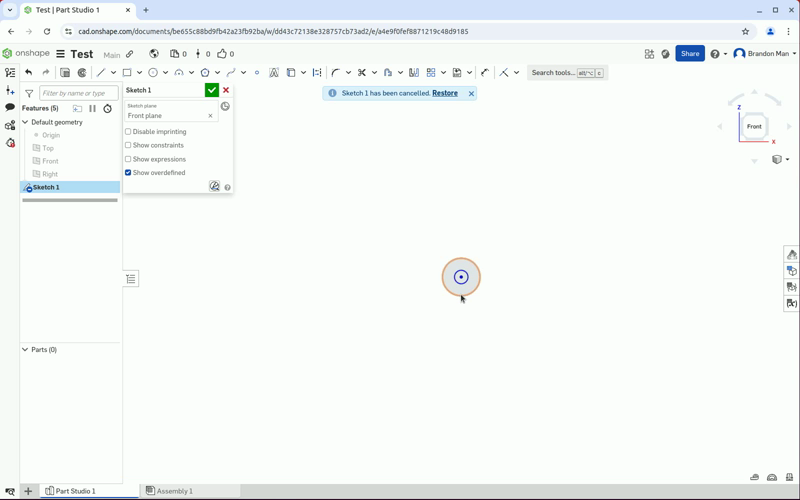
scroll(6)
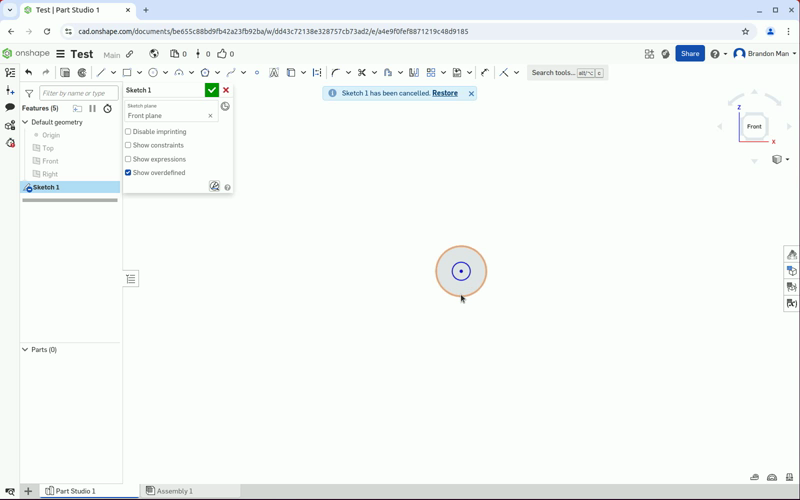
scroll(6)
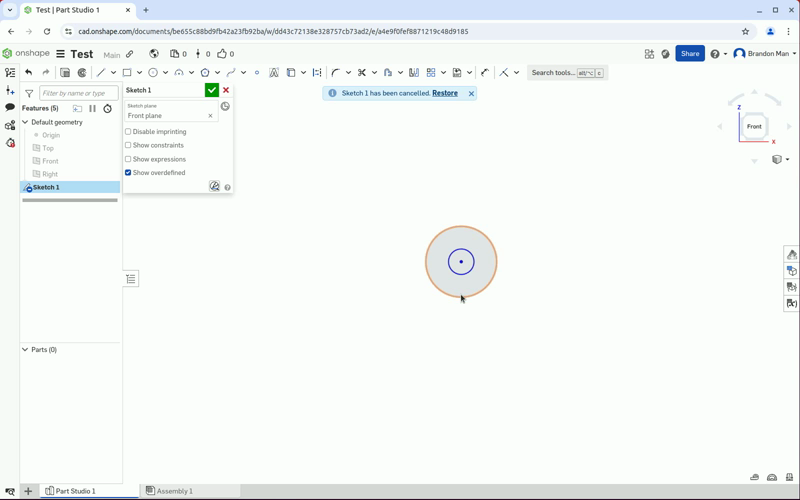
scroll(6)
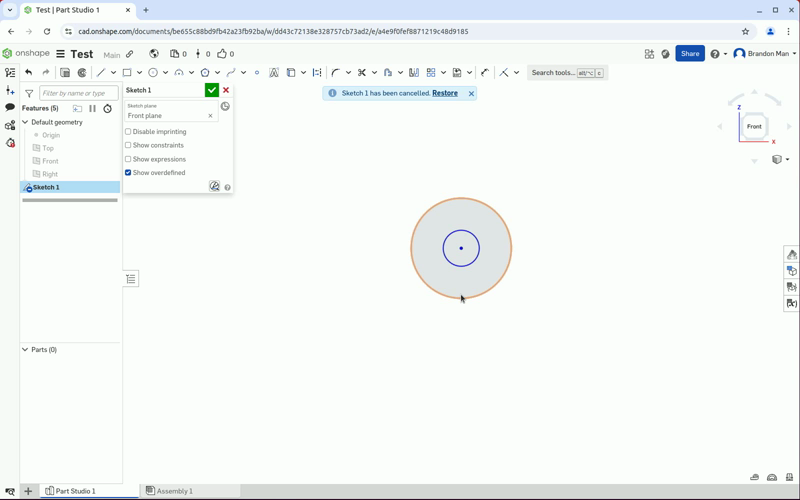
scroll(6)
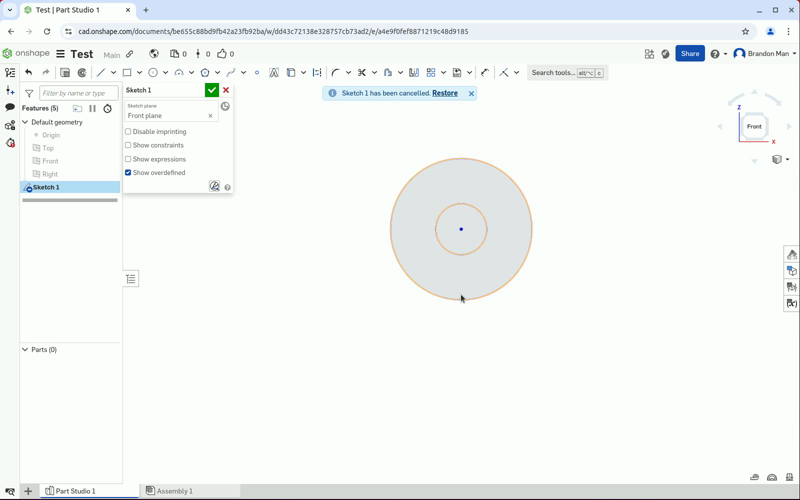
scroll(6)
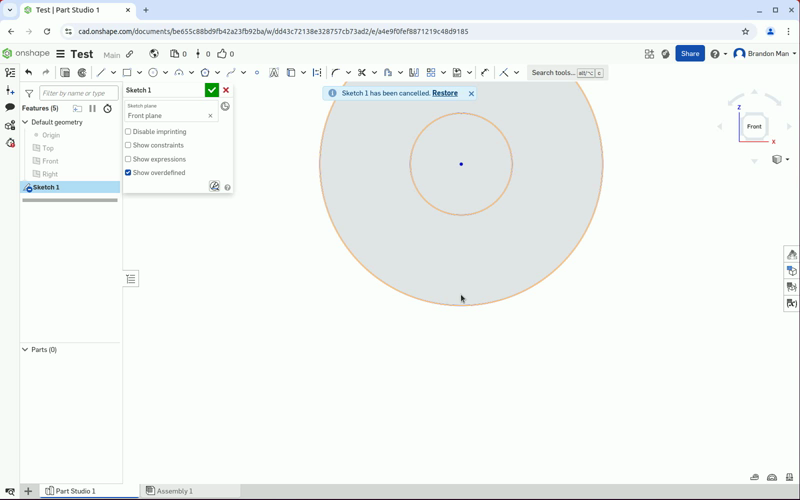
click(461, 294)
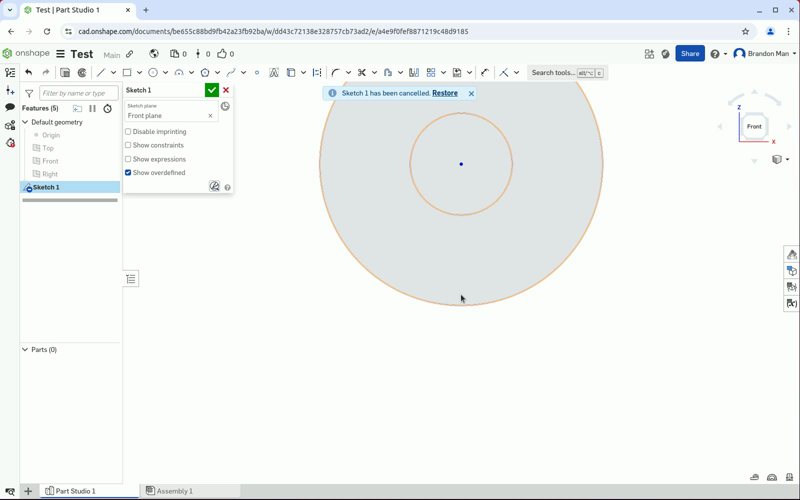
scroll(-6)
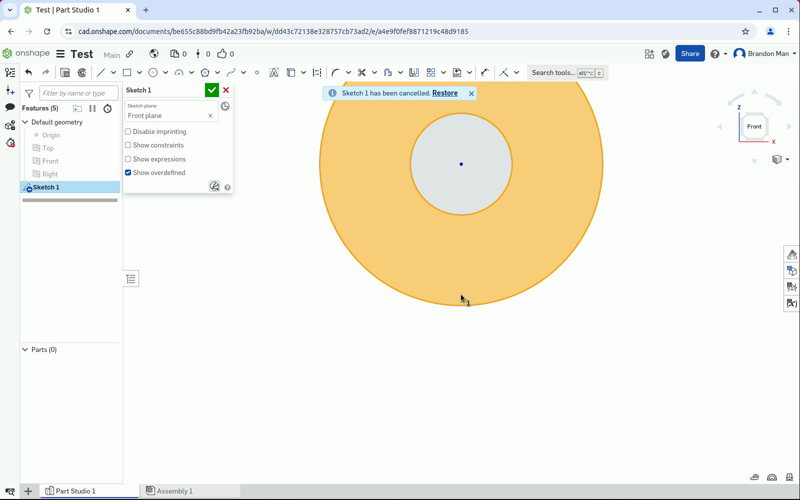
scroll(-6)
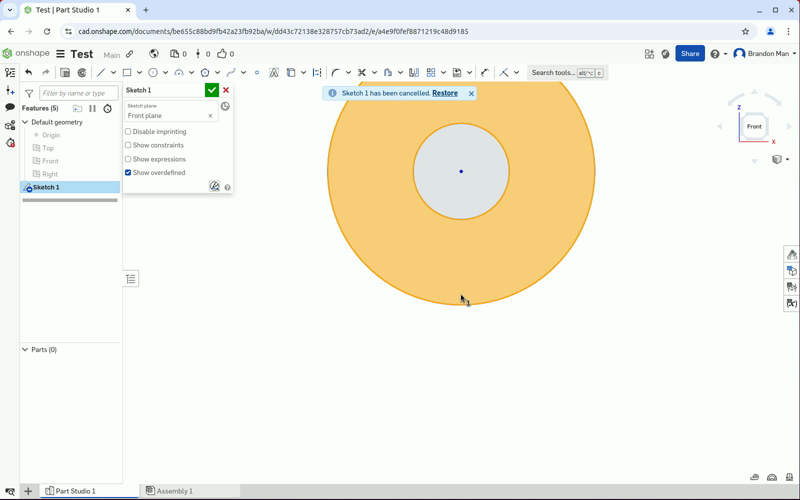
scroll(-6)
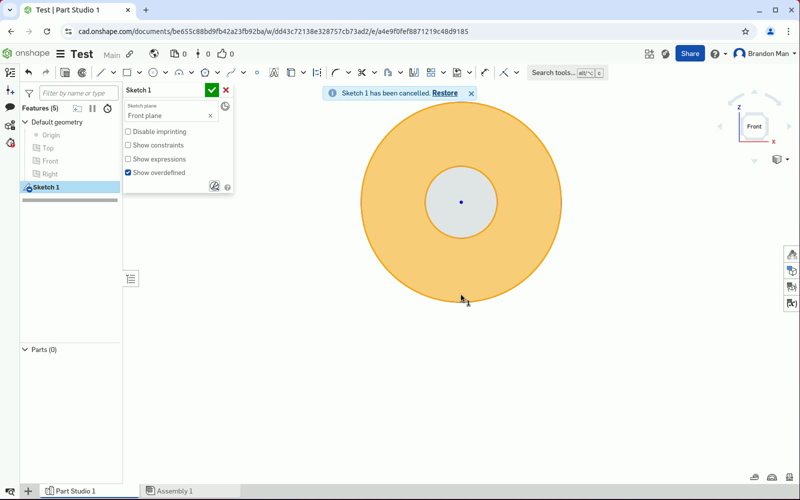
scroll(-6)
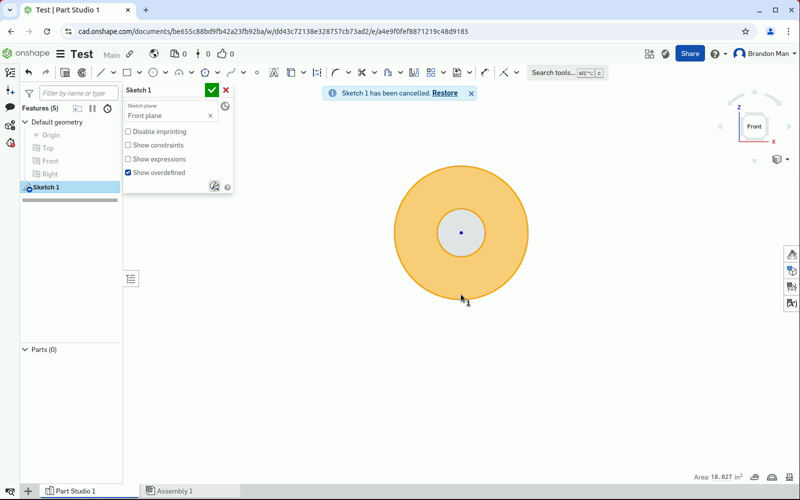
scroll(-6)
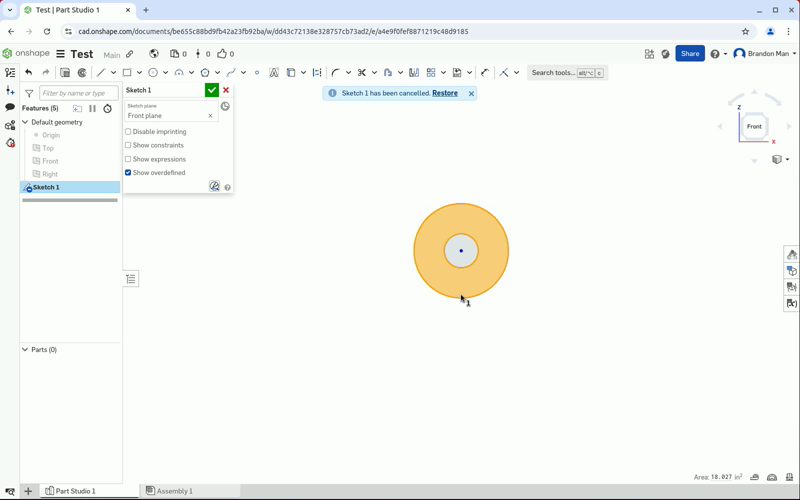
scroll(-6)
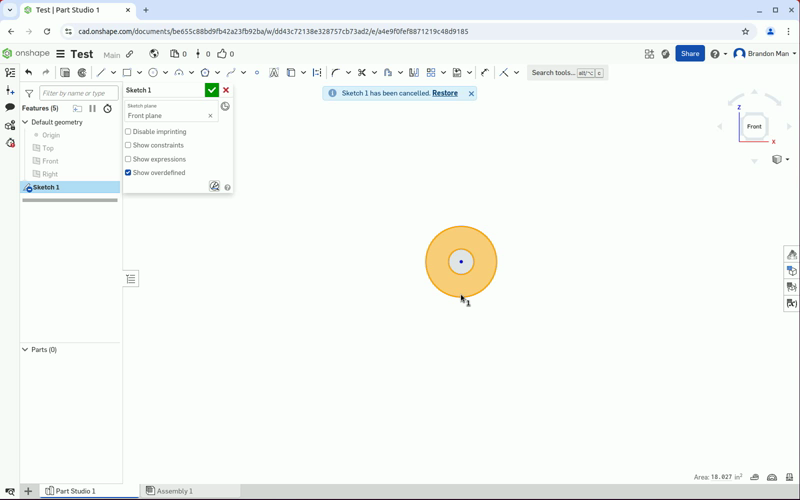
scroll(-6)
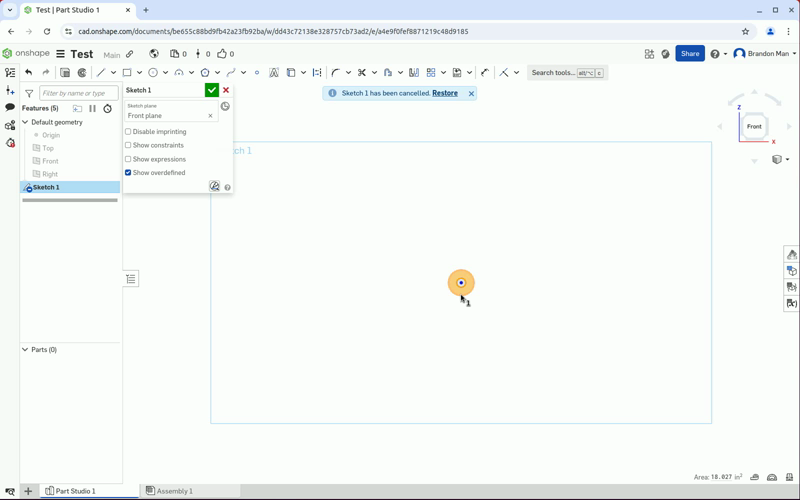
mouse_move(73, 352)
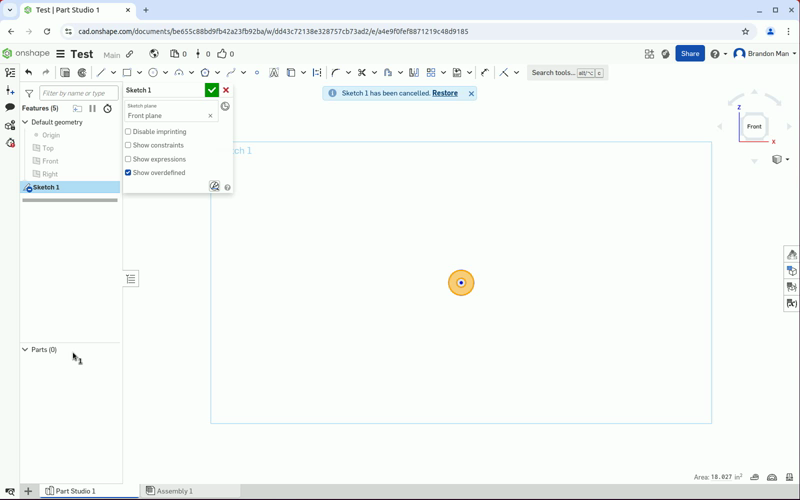
key(shift+y)
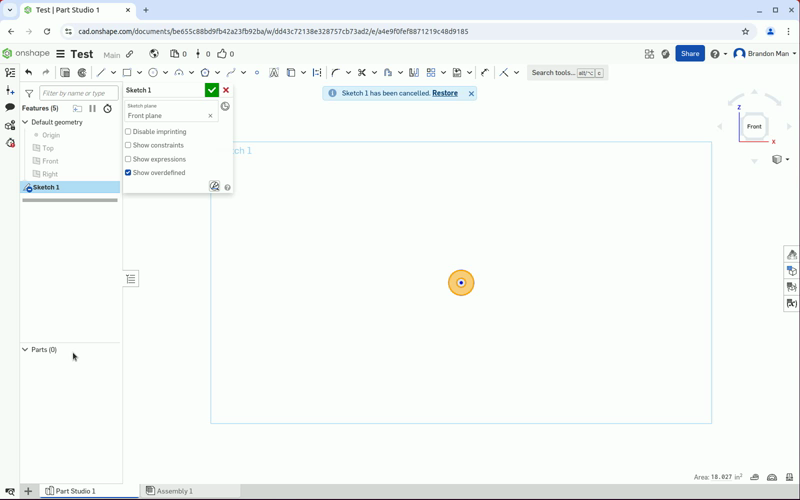
key(shift+e)
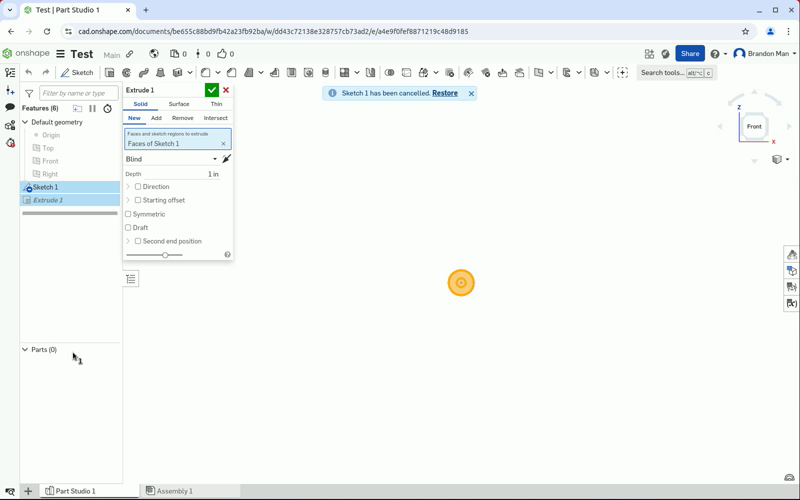
mouse_move(143, 106)
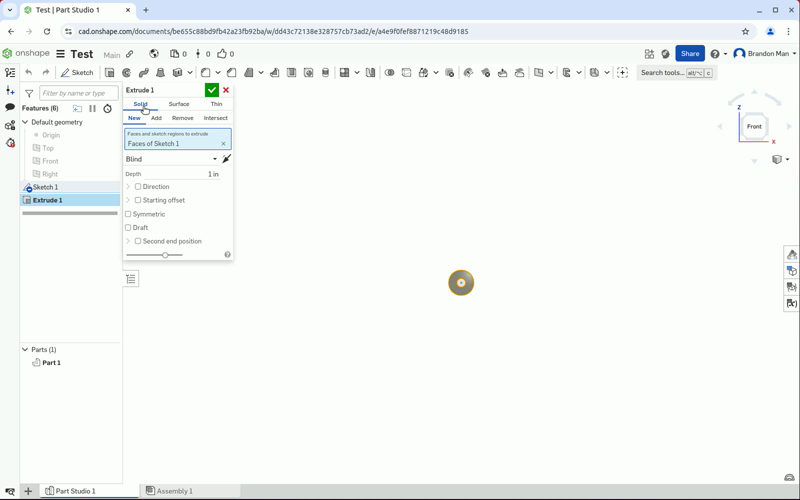
click(143, 106)
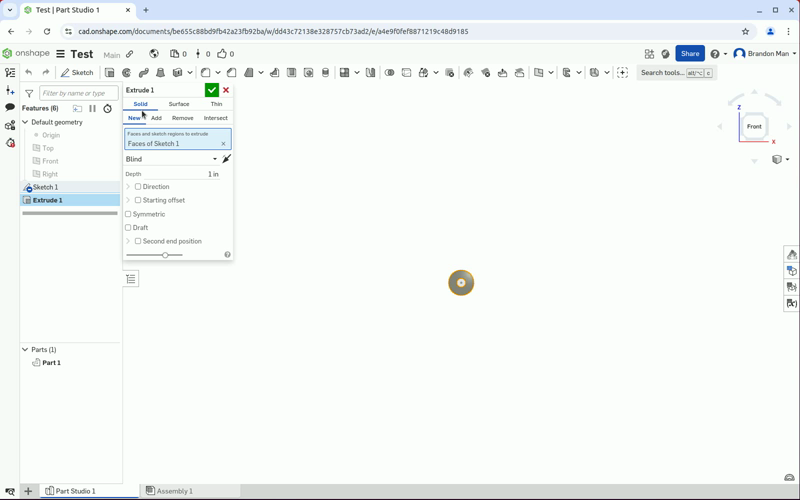
mouse_move(137, 120)
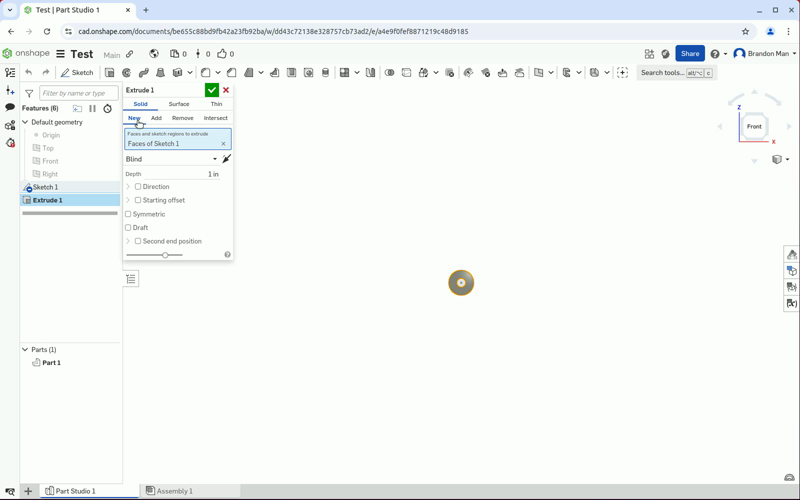
click(137, 120)
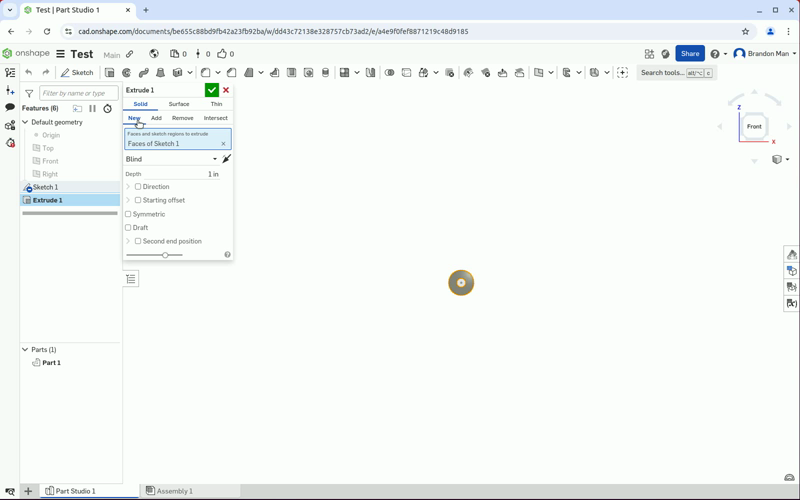
key(tab, 4)
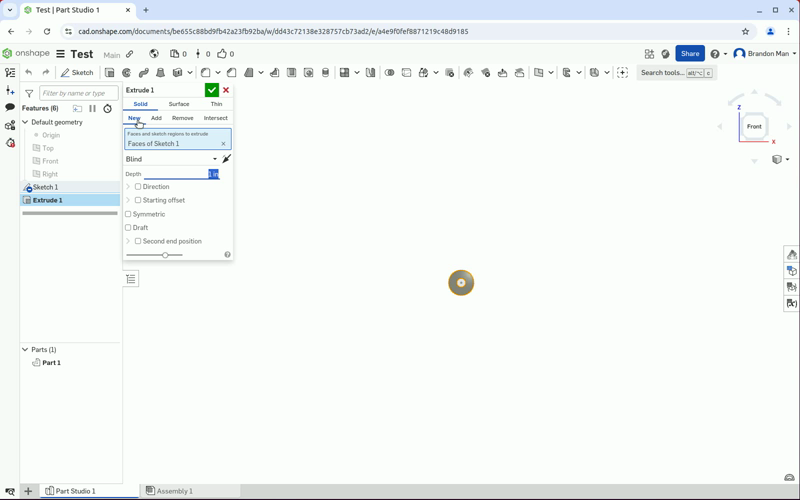
text(1.926)
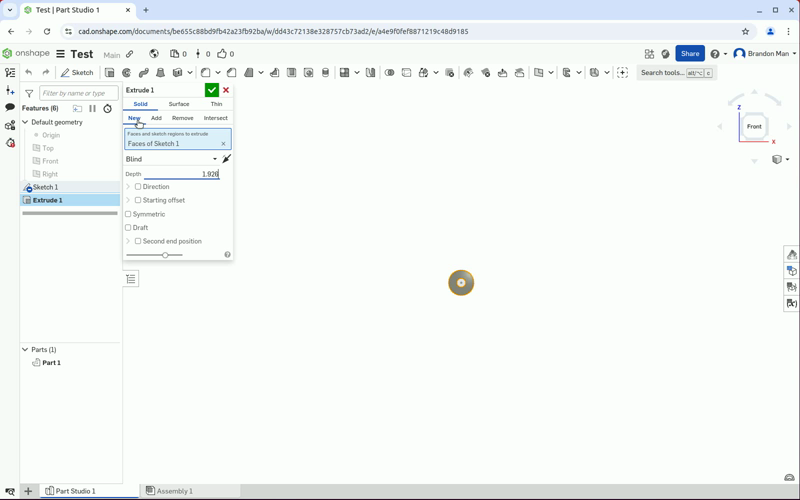
key(enter)
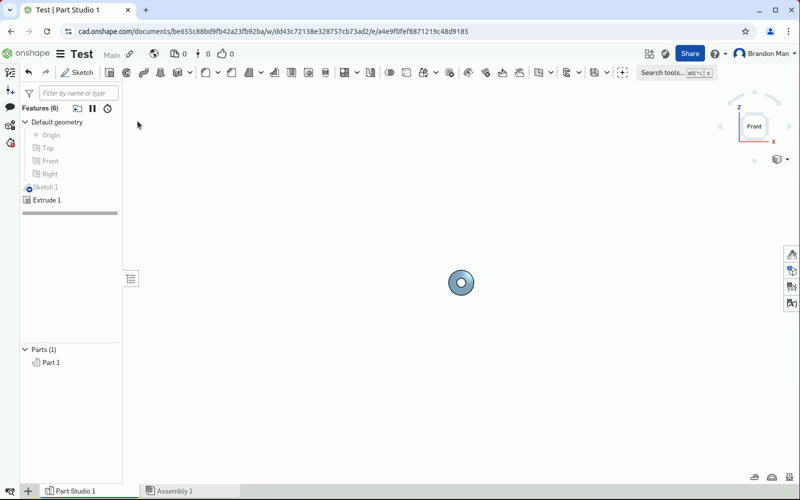
key(shift+h)
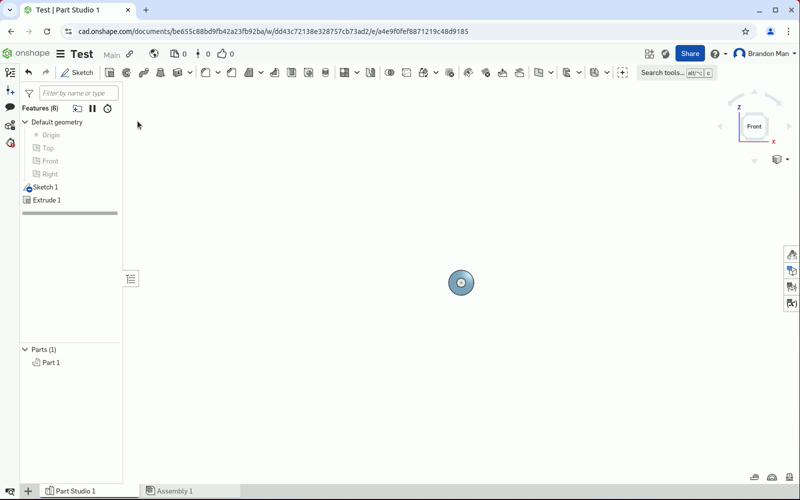
key(shift+h)
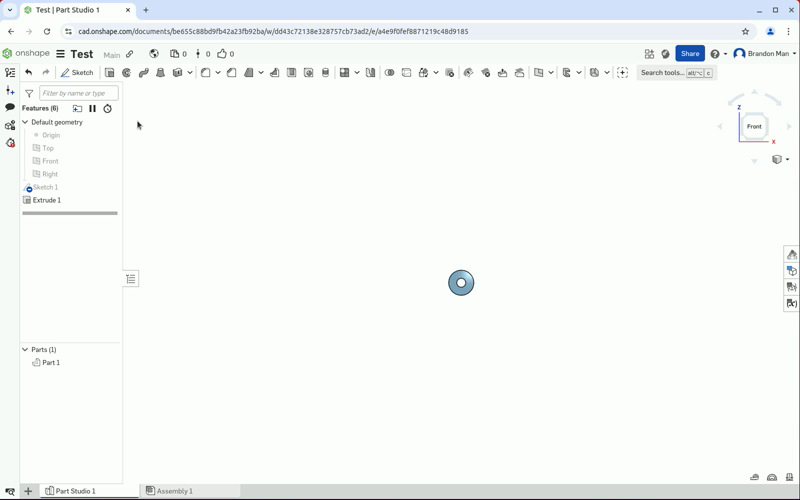
mouse_move(73, 189)
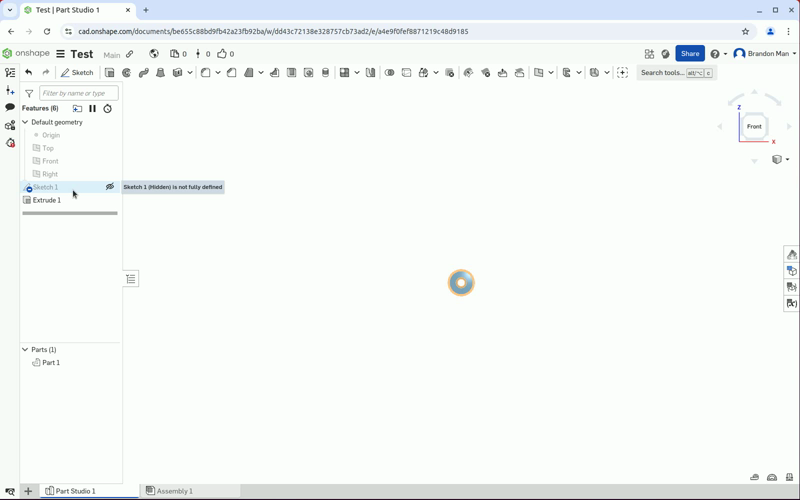
click(73, 189)
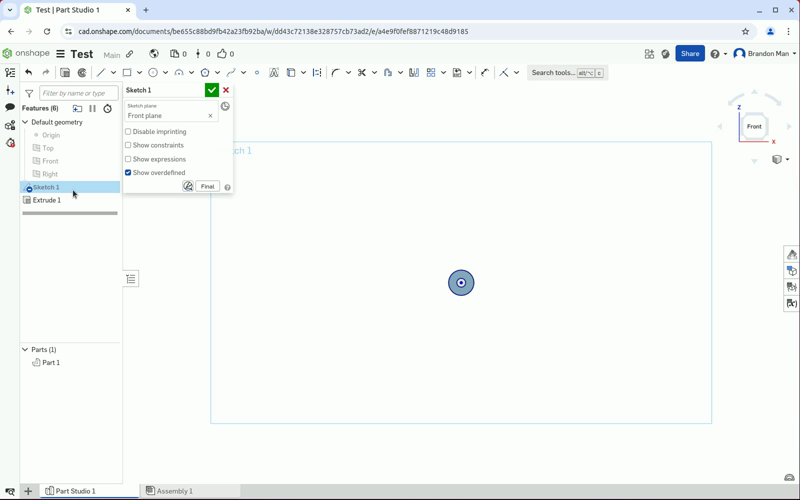
mouse_move(229, 92)
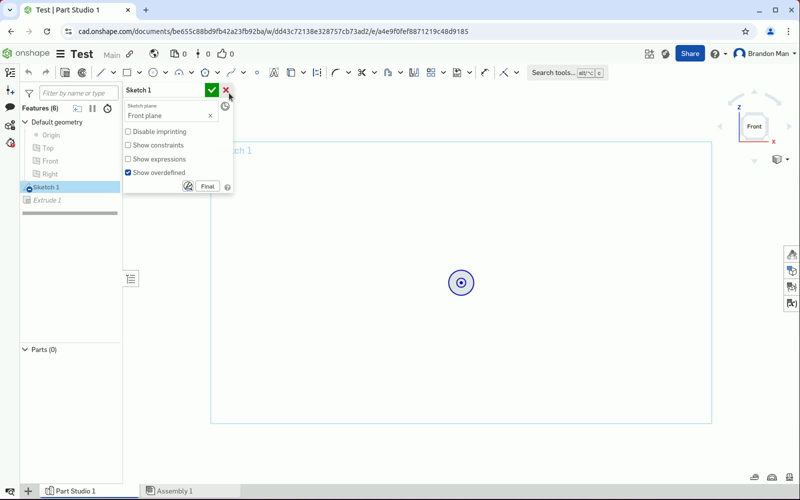
click(229, 92)
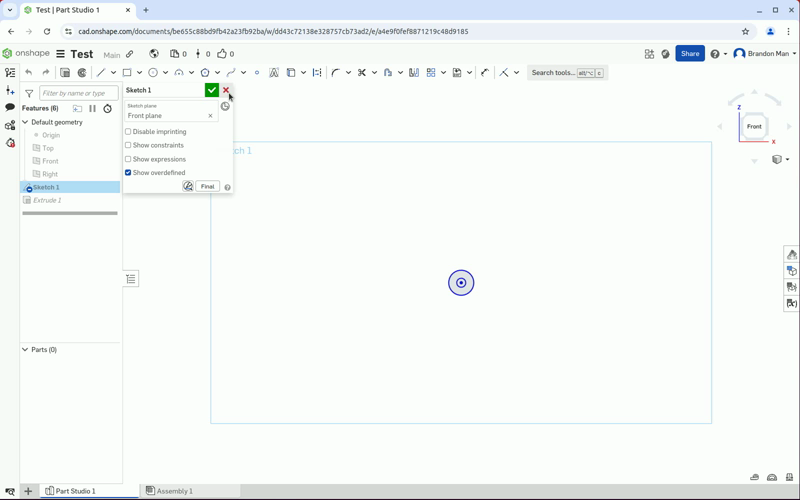
key(shift+s)
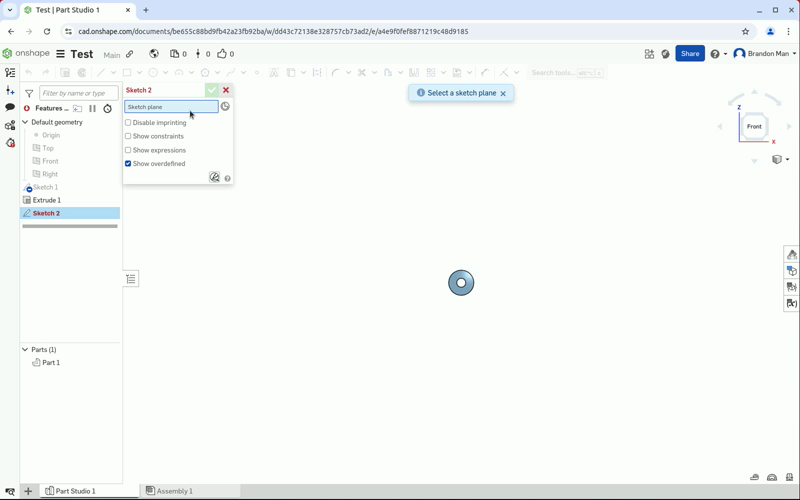
mouse_move(73, 163)
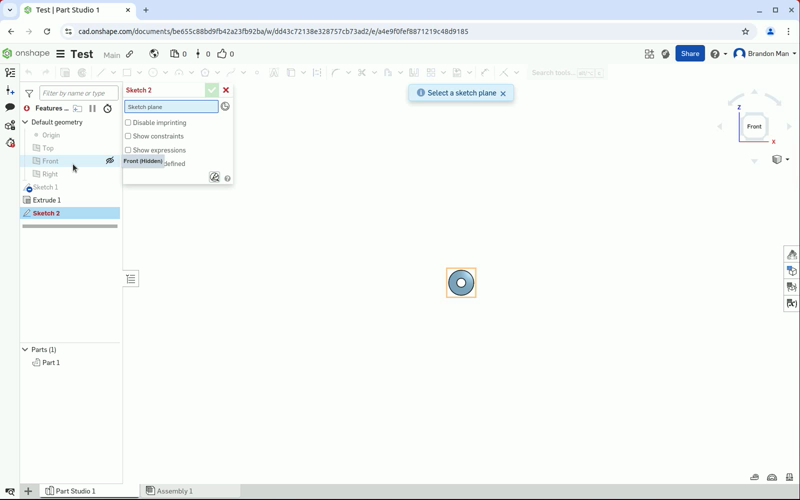
click(73, 163)
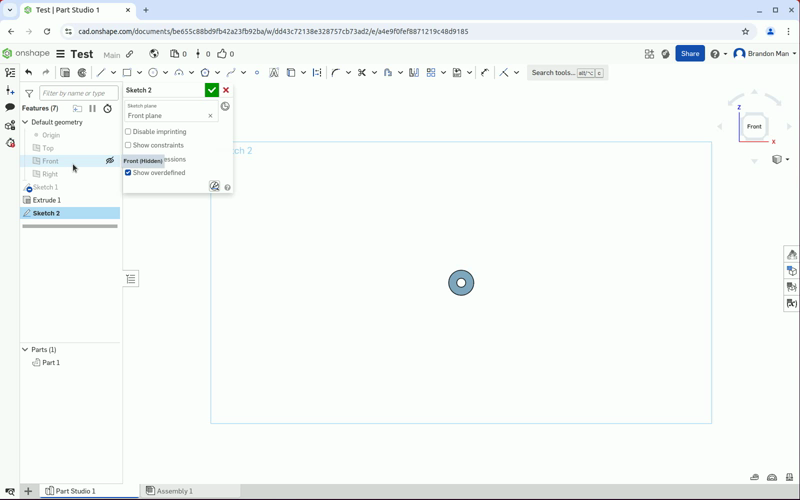
mouse_move(73, 352)
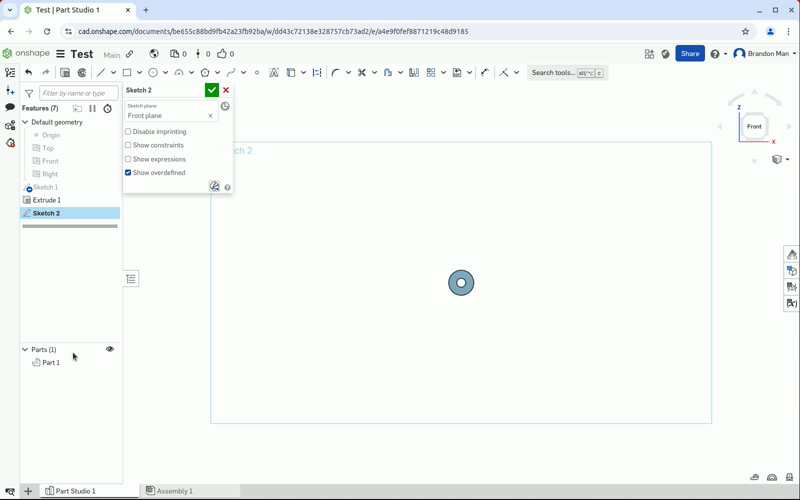
key(y)
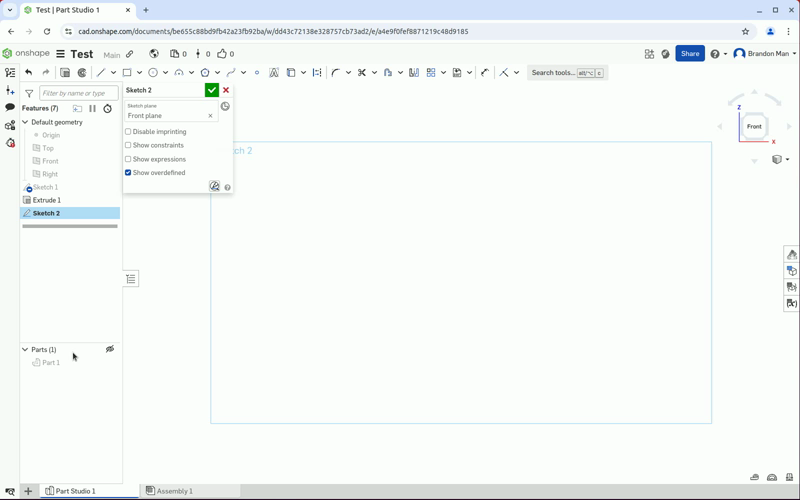
key(c)
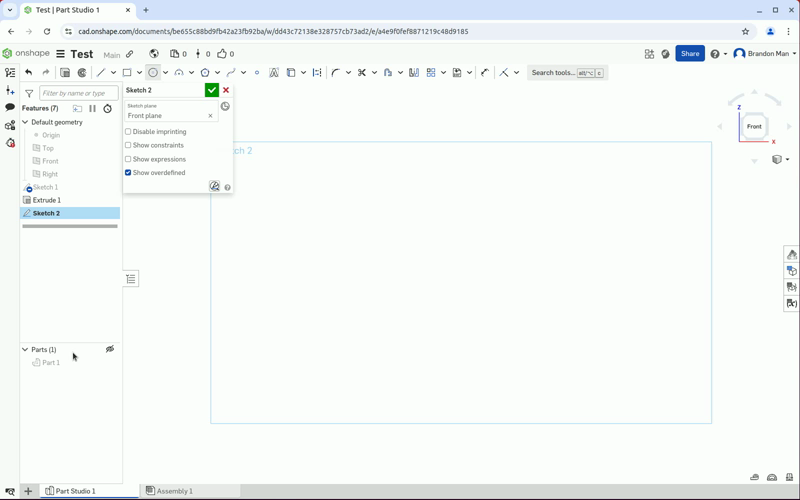
key_down(shift)
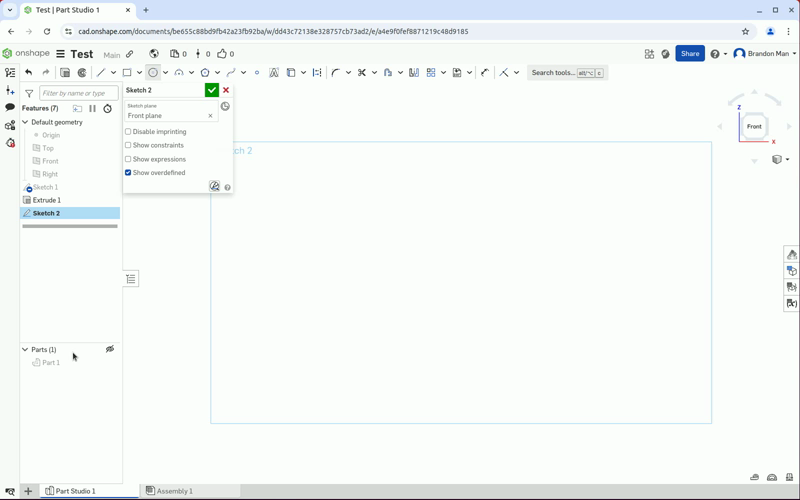
mouse_move(514, 243)
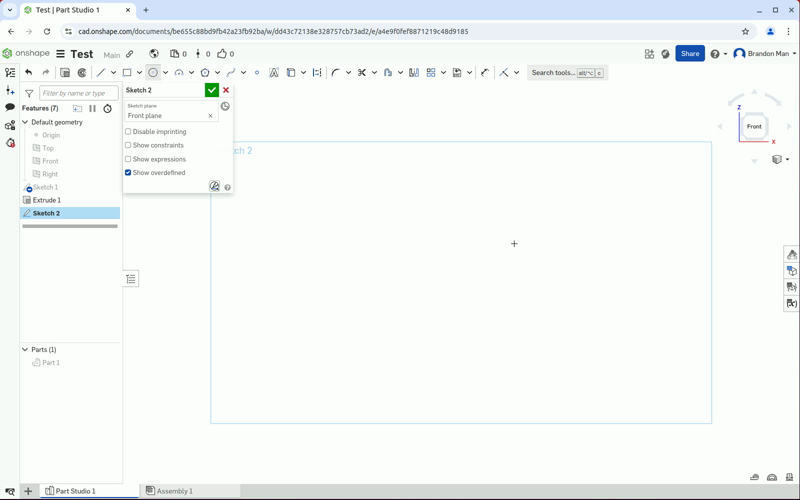
click(514, 243)
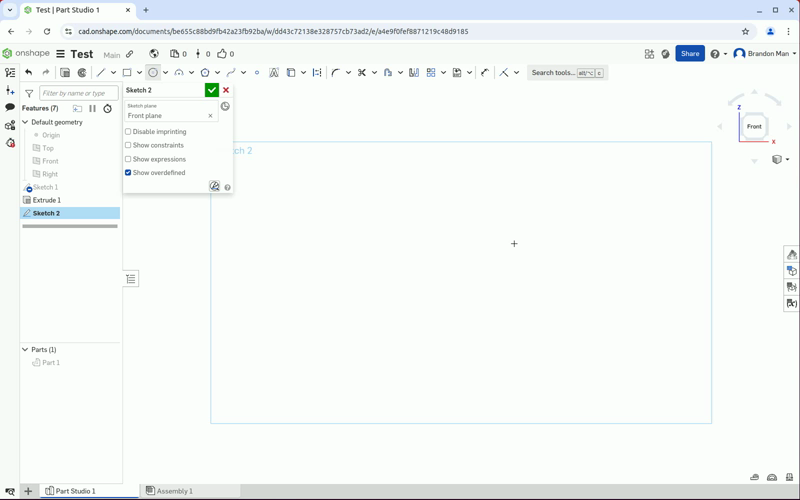
key_up(shift)
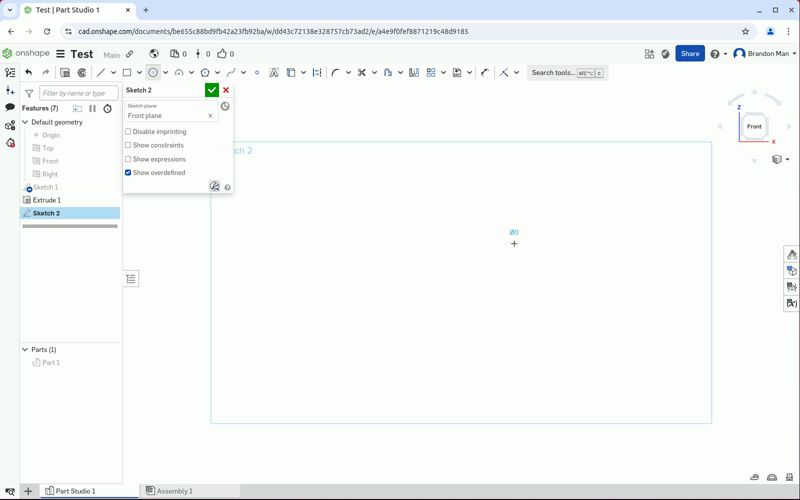
mouse_move(519, 243)
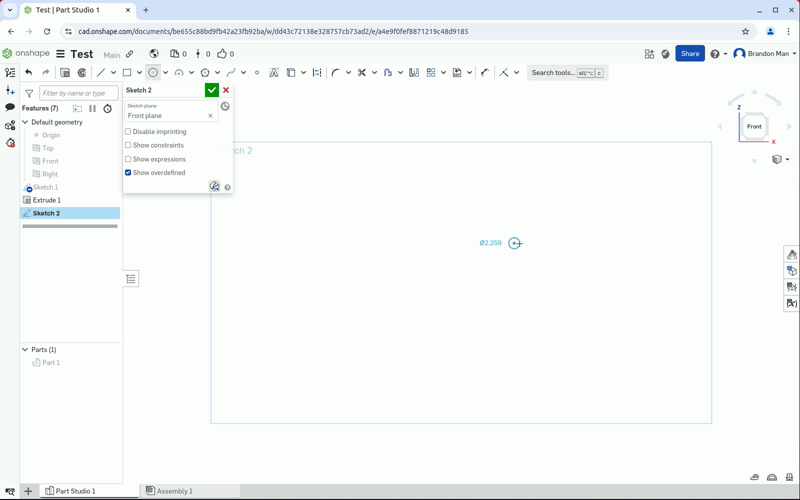
click(519, 243)
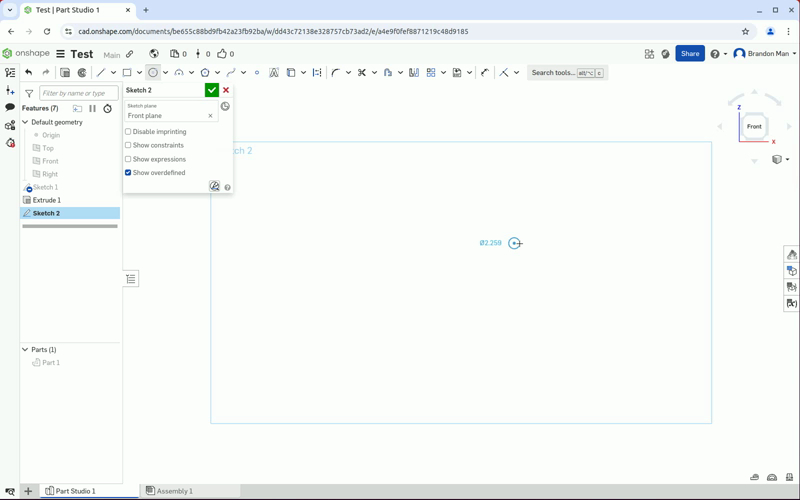
key(esc)
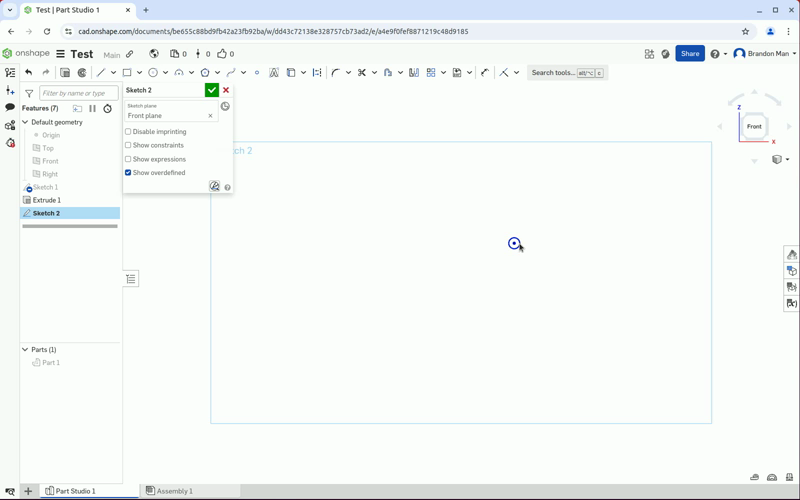
mouse_move(509, 242)
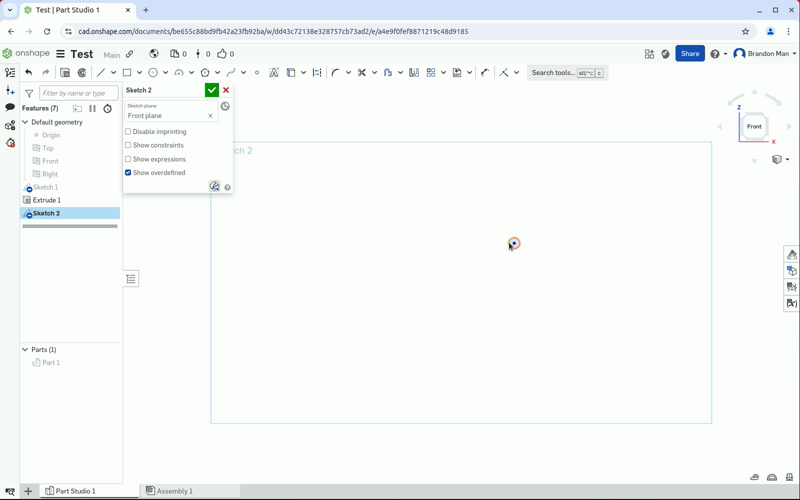
scroll(6)
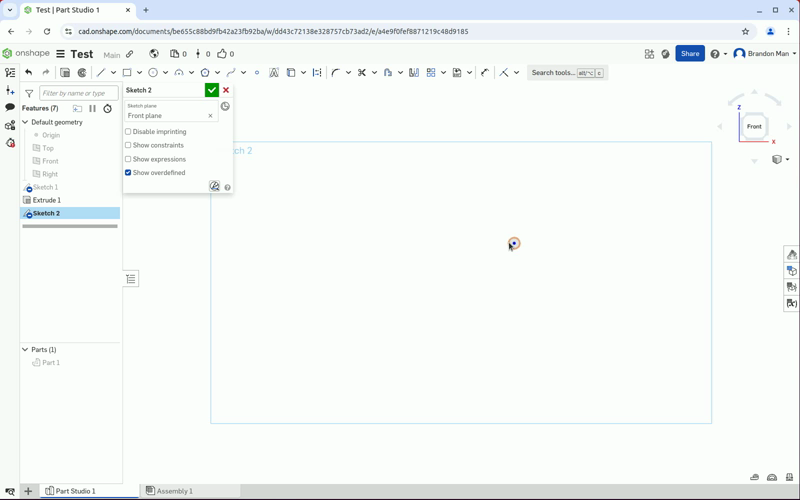
scroll(6)
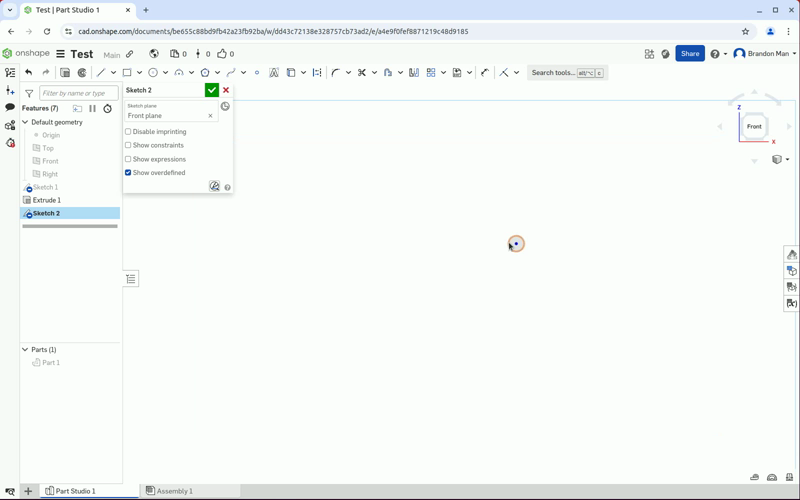
scroll(6)
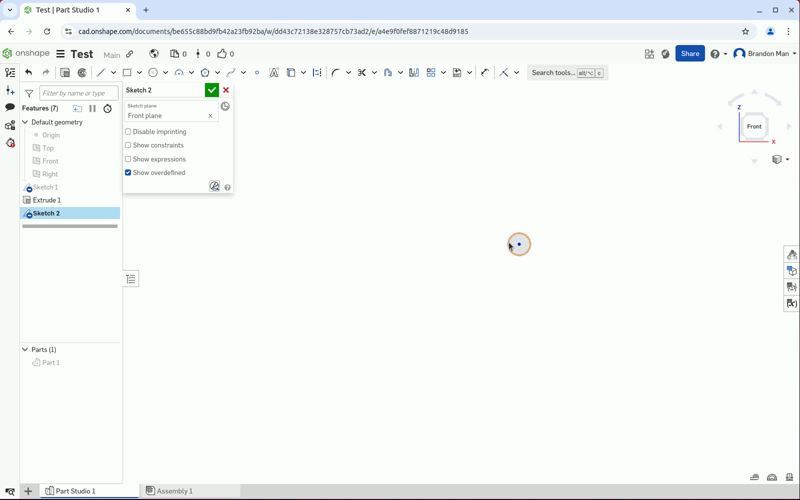
scroll(6)
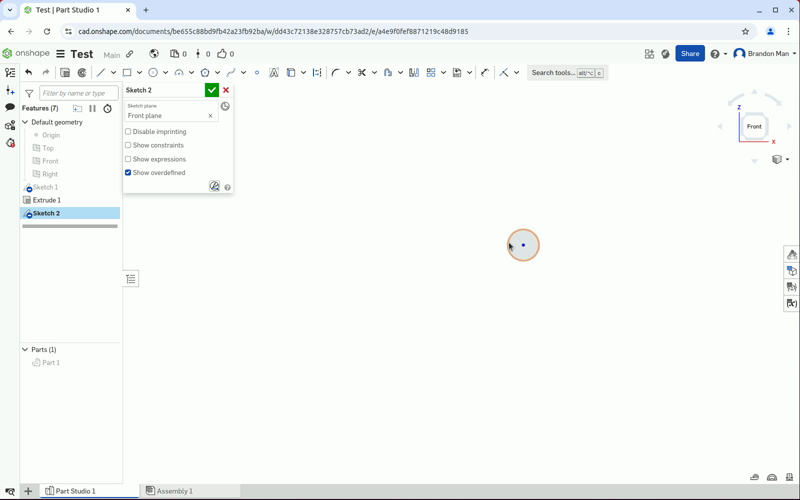
scroll(6)
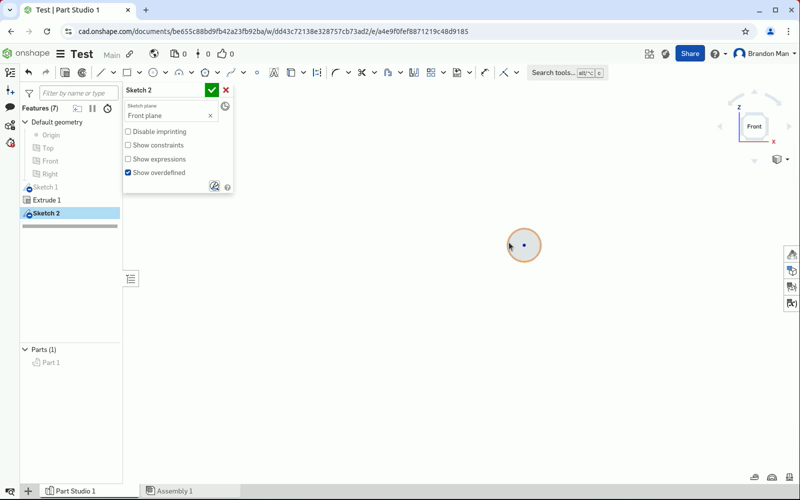
scroll(6)
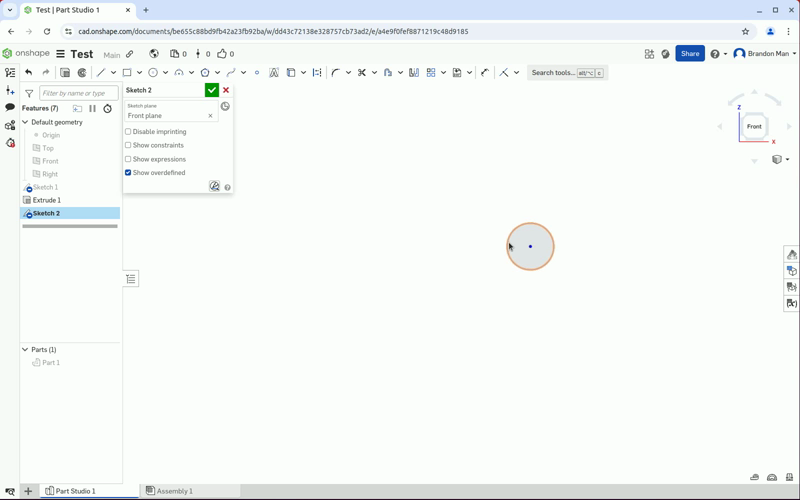
scroll(6)
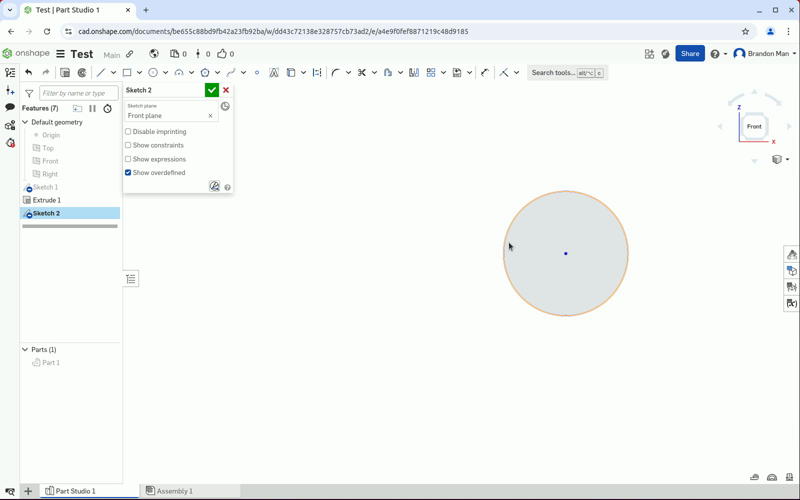
click(509, 242)
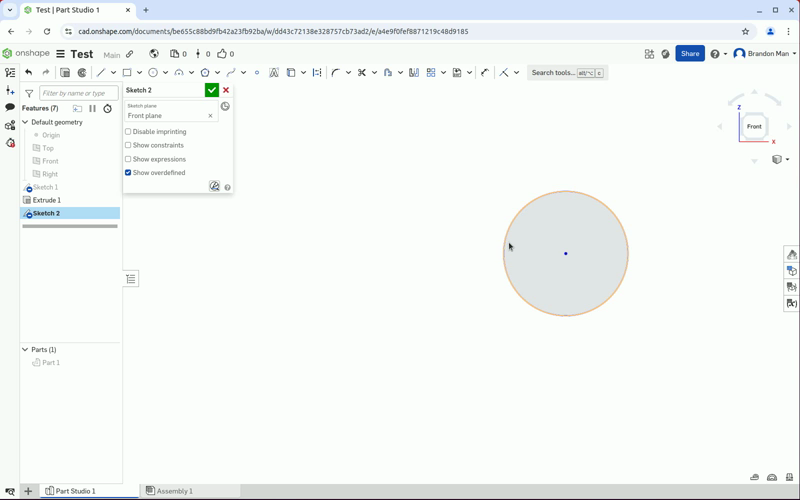
scroll(-6)
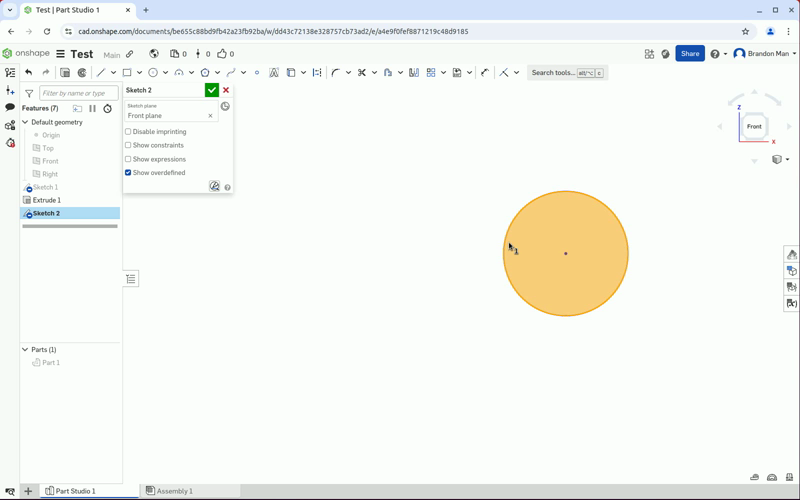
scroll(-6)
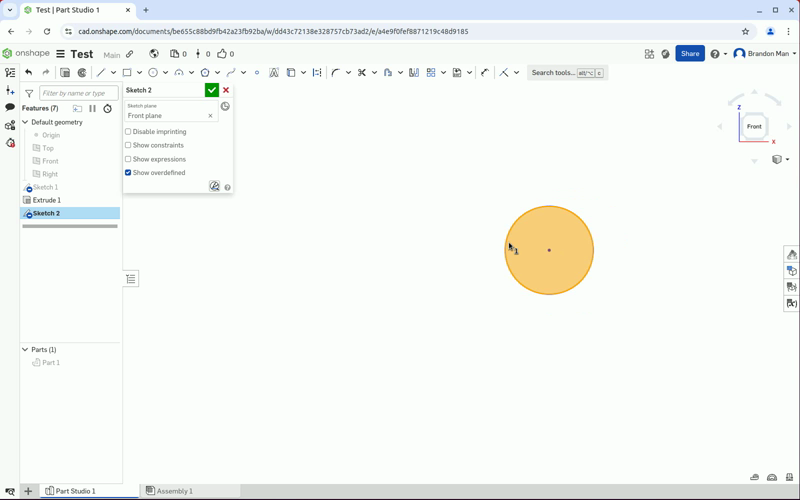
scroll(-6)
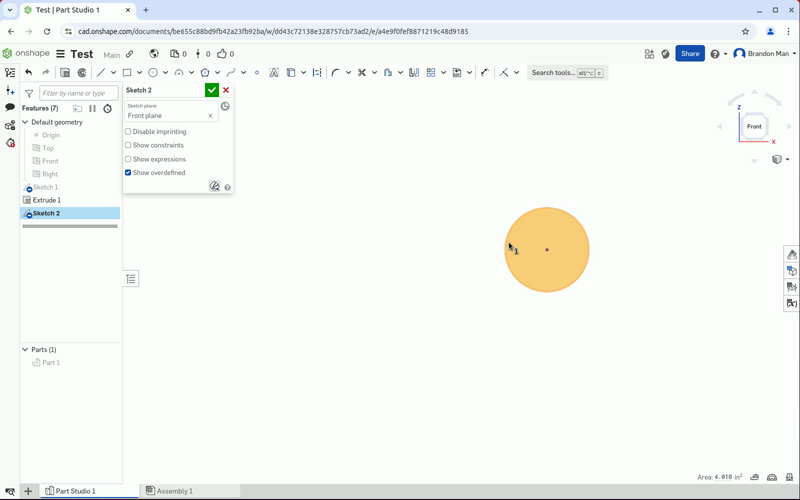
scroll(-6)
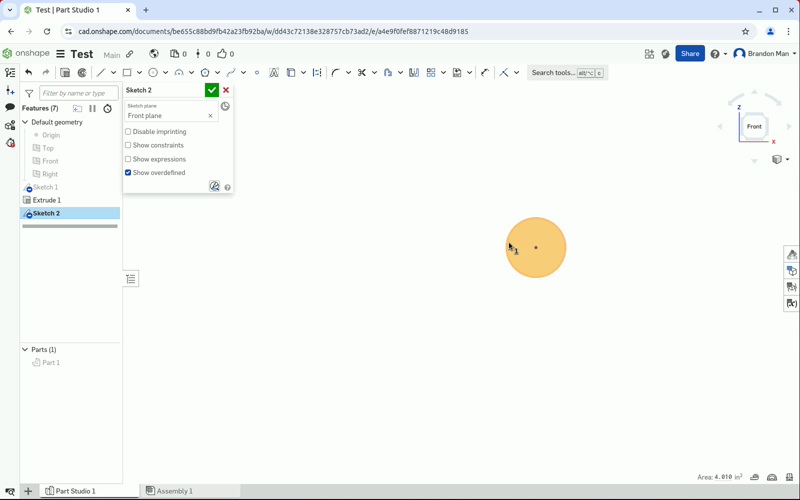
scroll(-6)
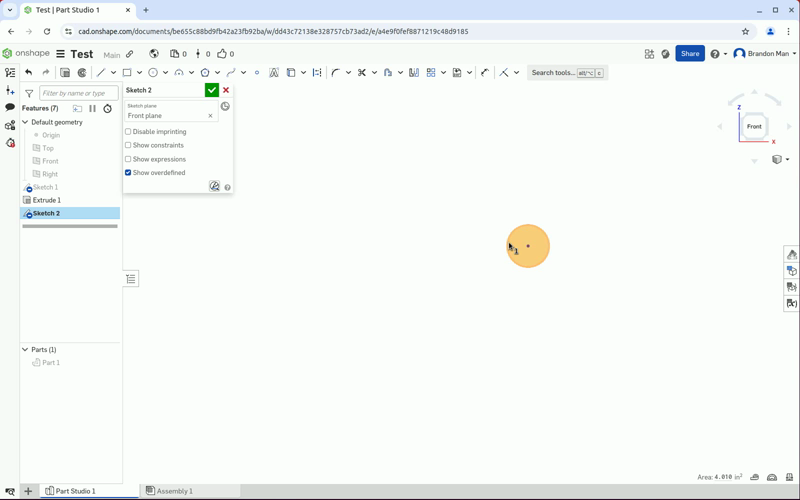
scroll(-6)
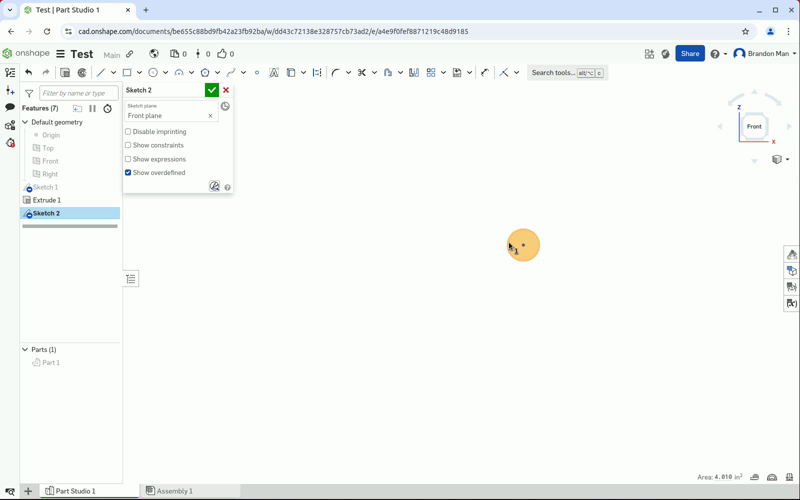
scroll(-6)
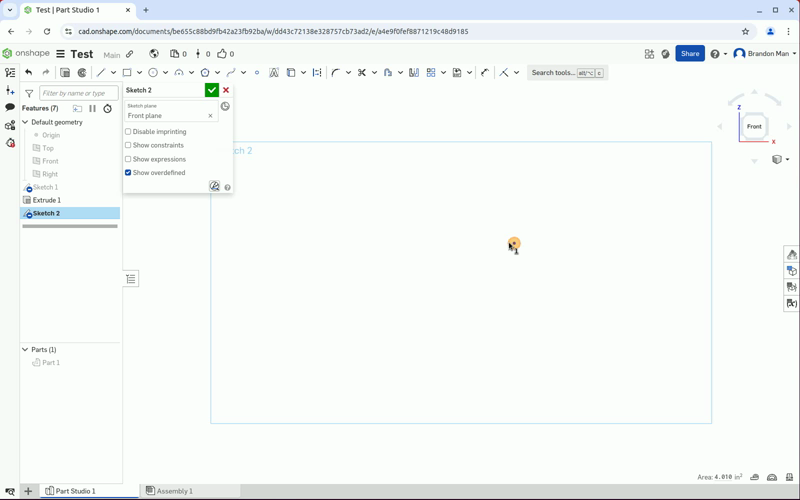
mouse_move(73, 352)
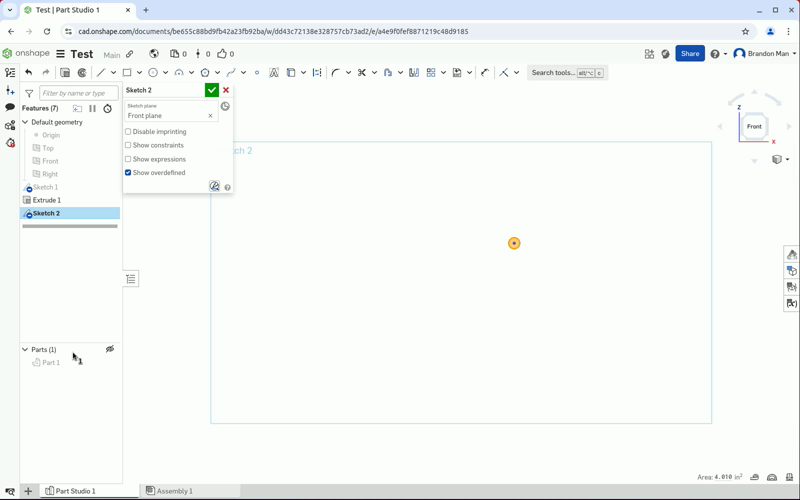
key(shift+y)
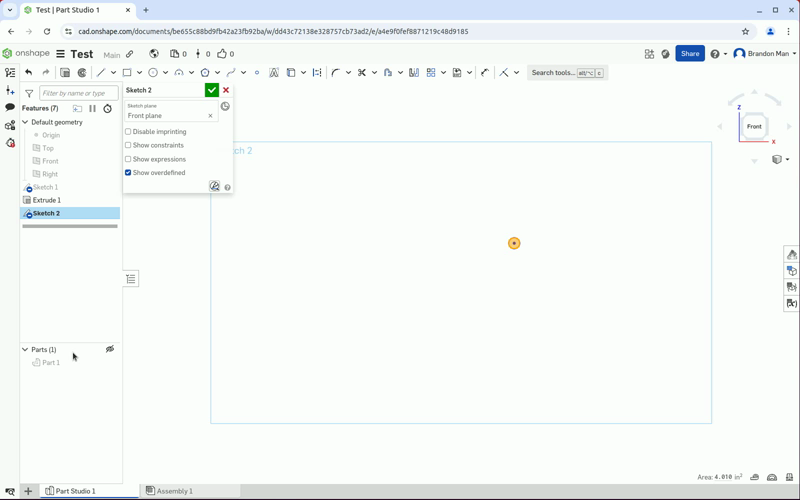
key(shift+e)
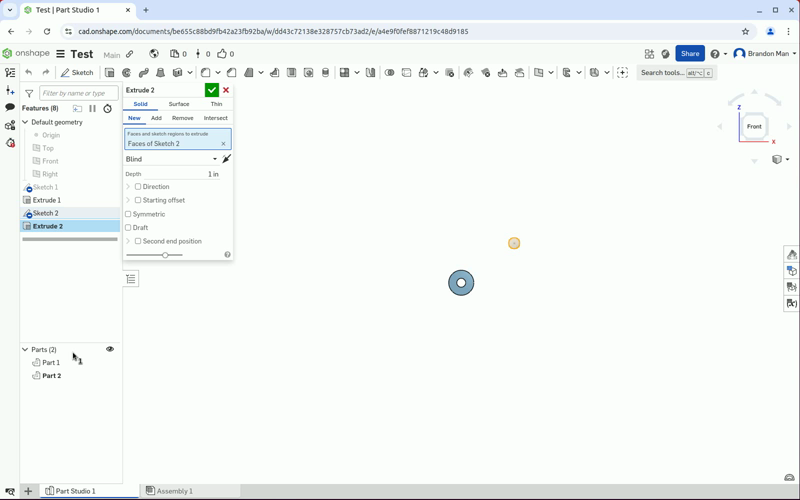
mouse_move(143, 106)
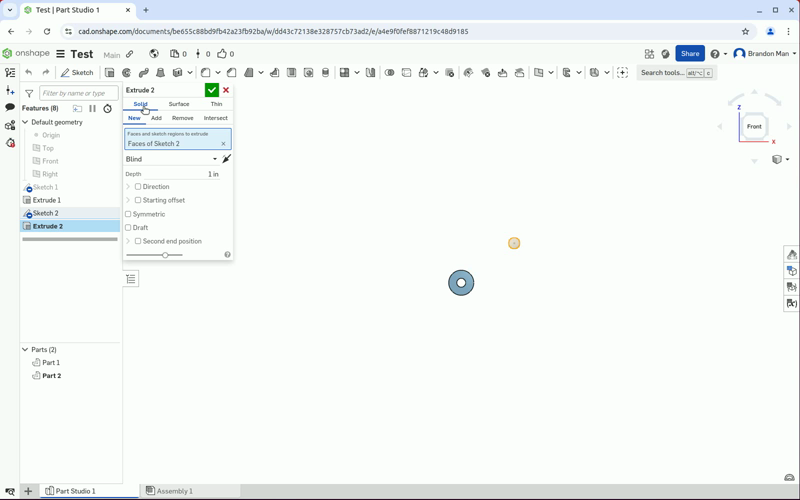
click(143, 106)
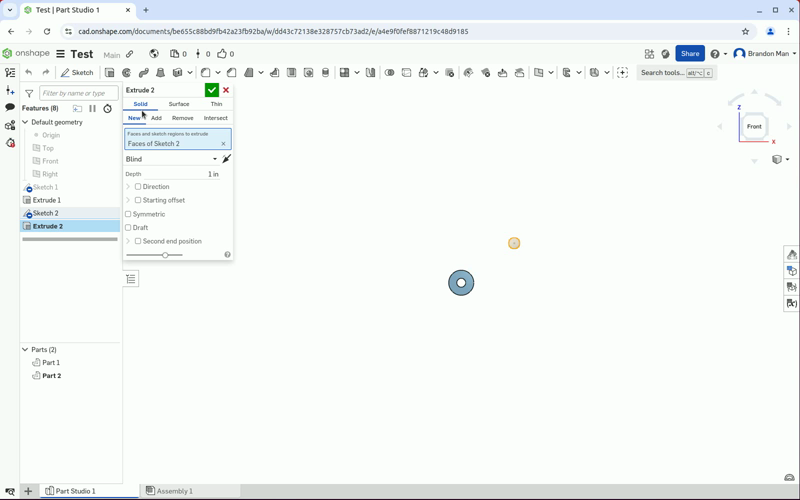
mouse_move(137, 120)
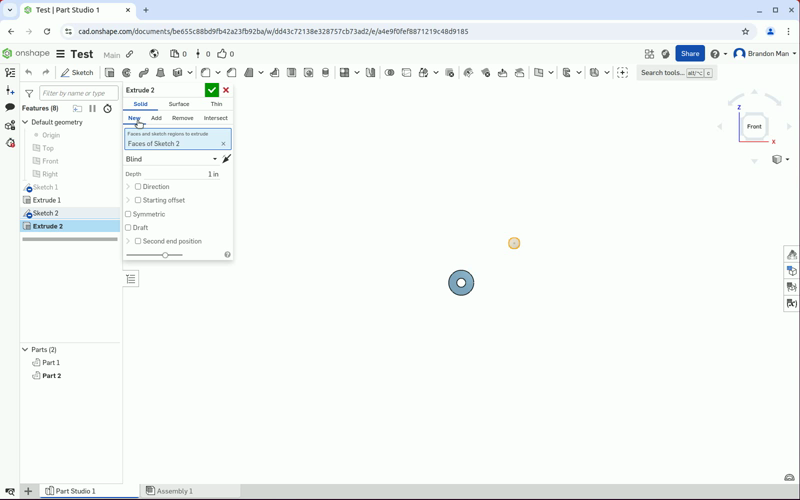
click(137, 120)
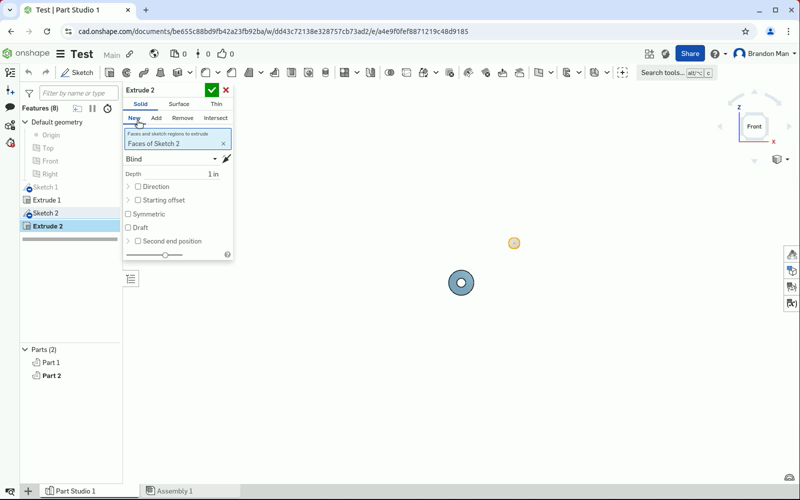
key(tab, 4)
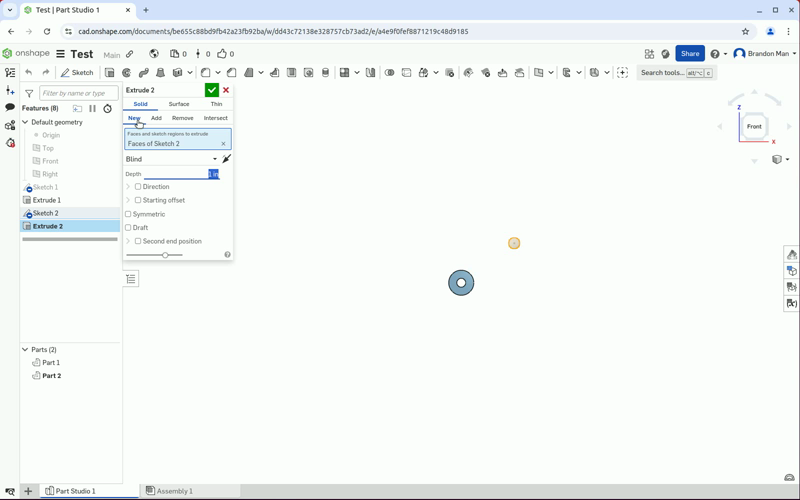
text(23.108)
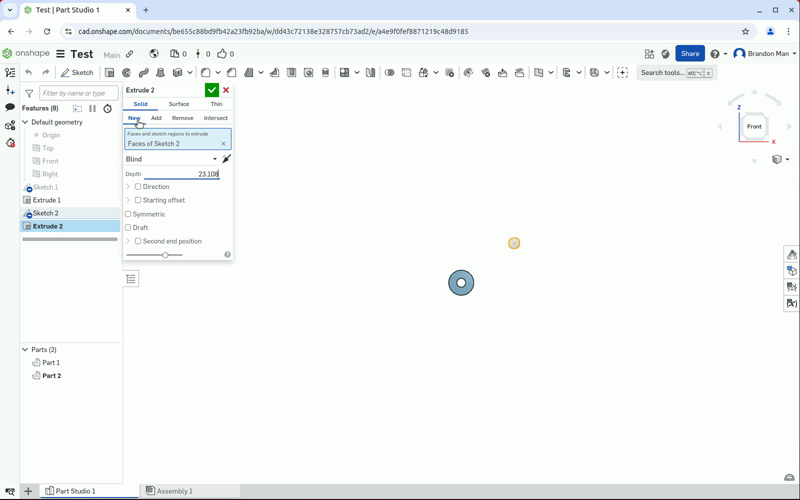
key(enter)
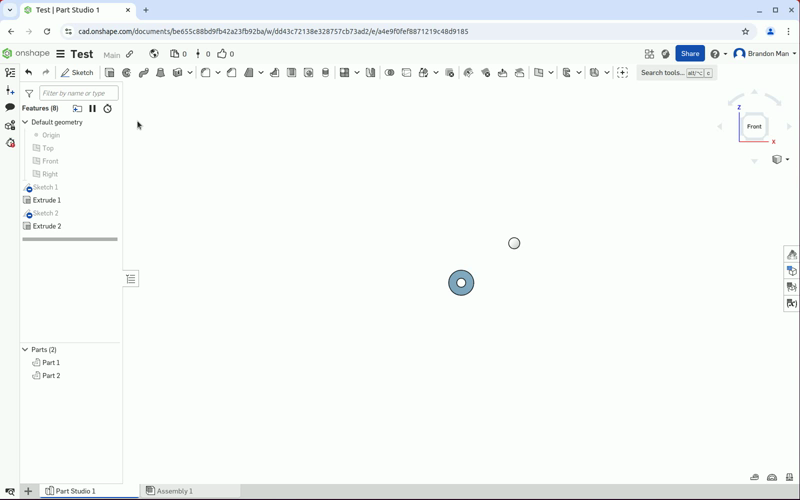
key(shift+h)
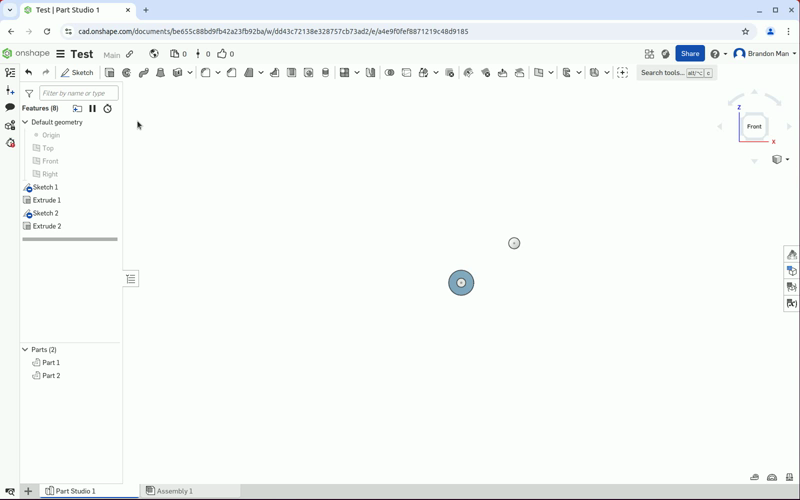
key(shift+h)
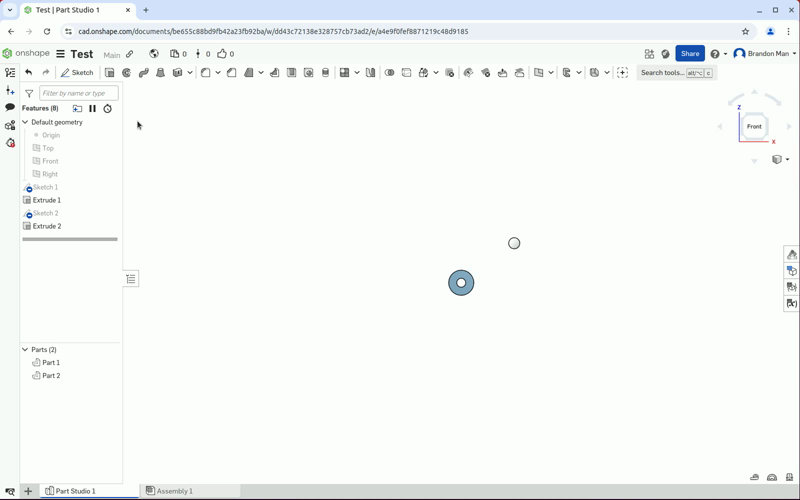
mouse_move(73, 189)
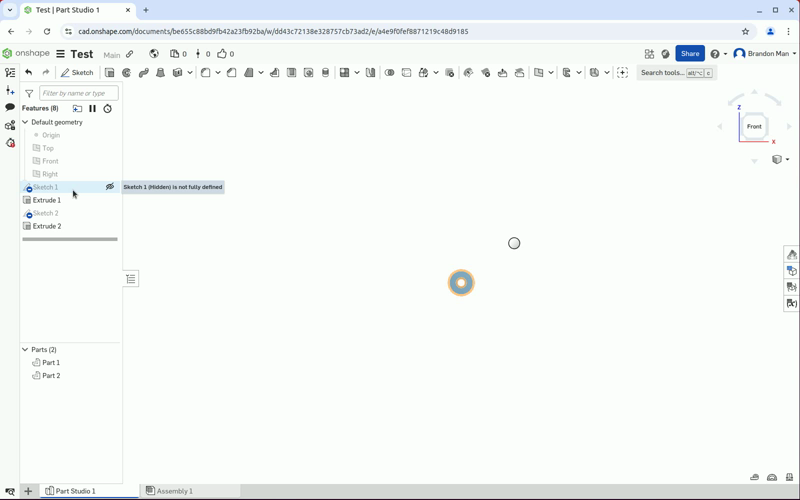
click(73, 189)
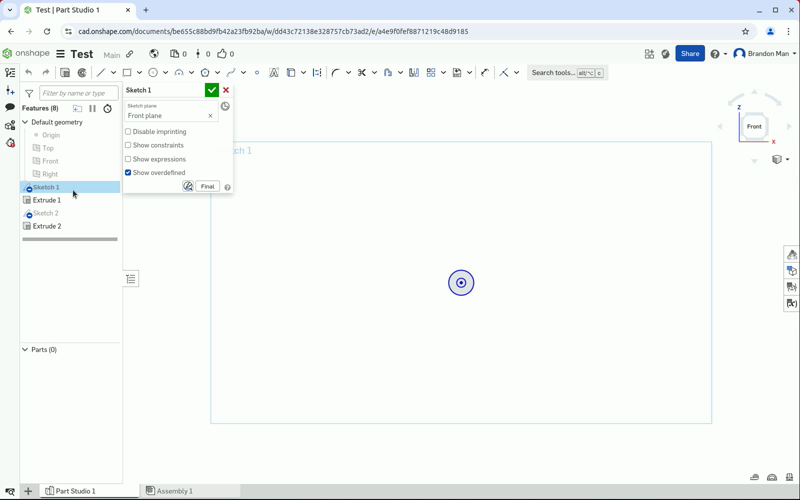
mouse_move(229, 92)
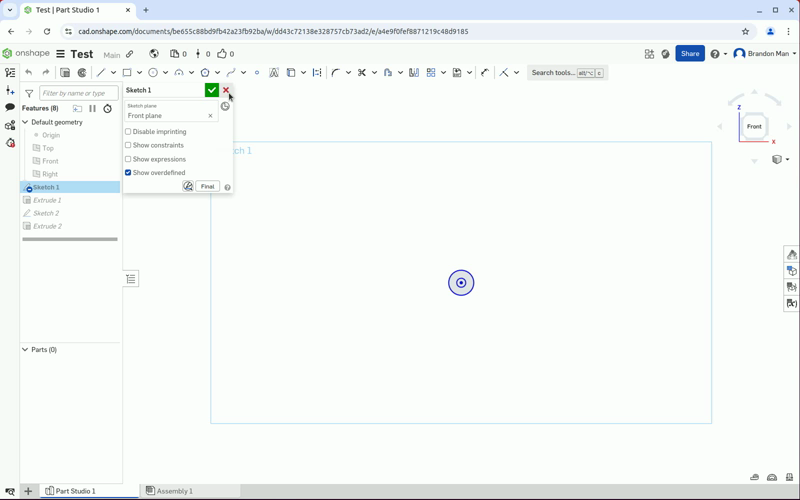
click(229, 92)
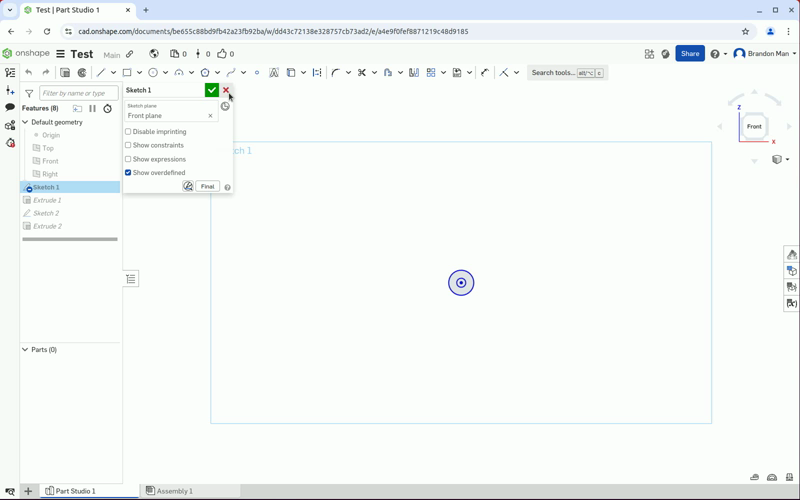
key(shift+s)
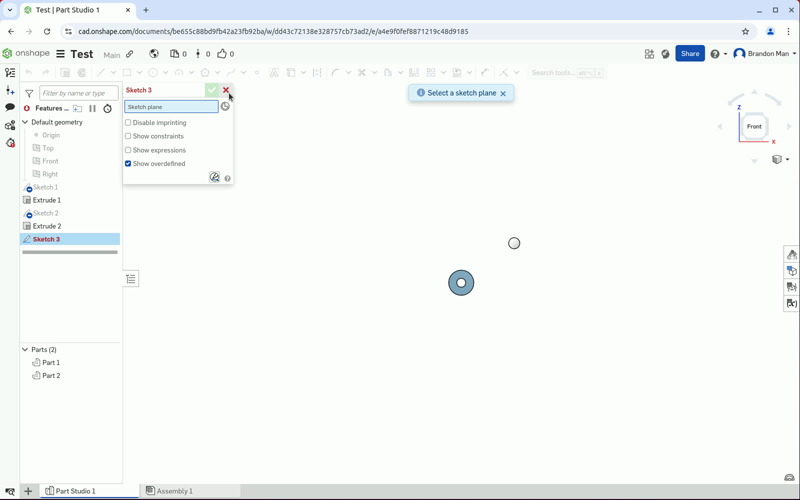
mouse_move(73, 163)
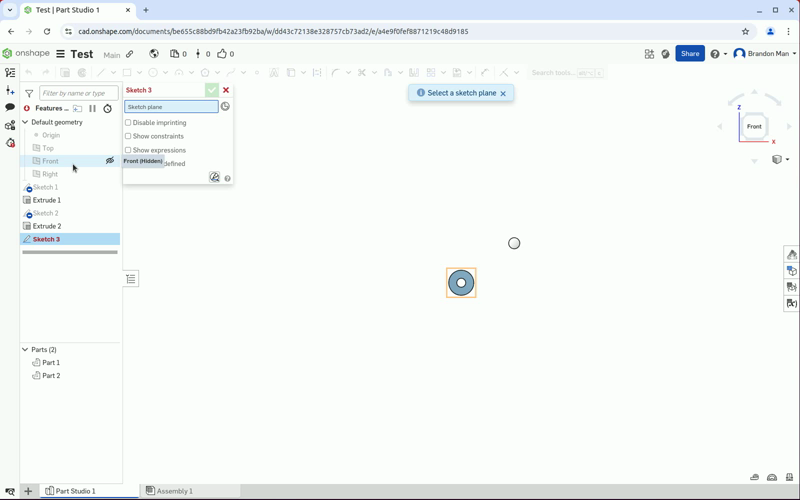
click(73, 163)
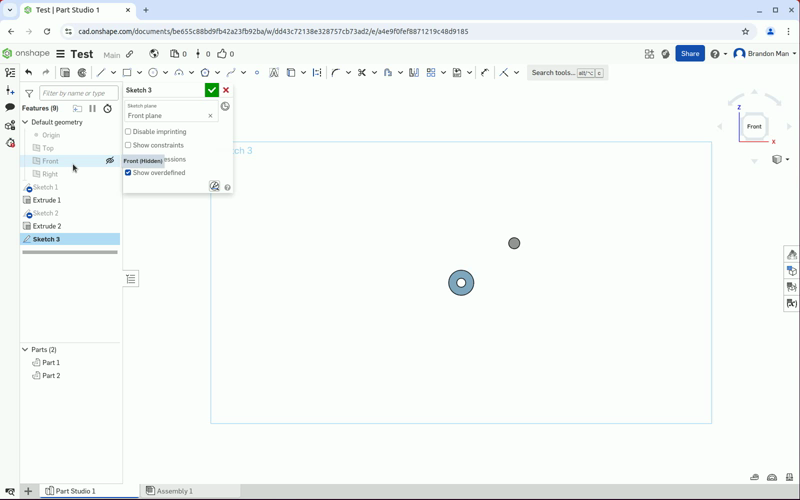
mouse_move(73, 352)
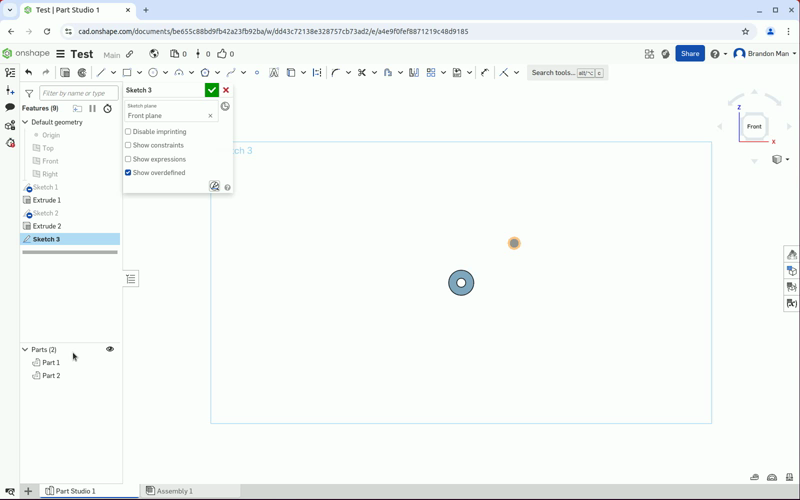
key(y)
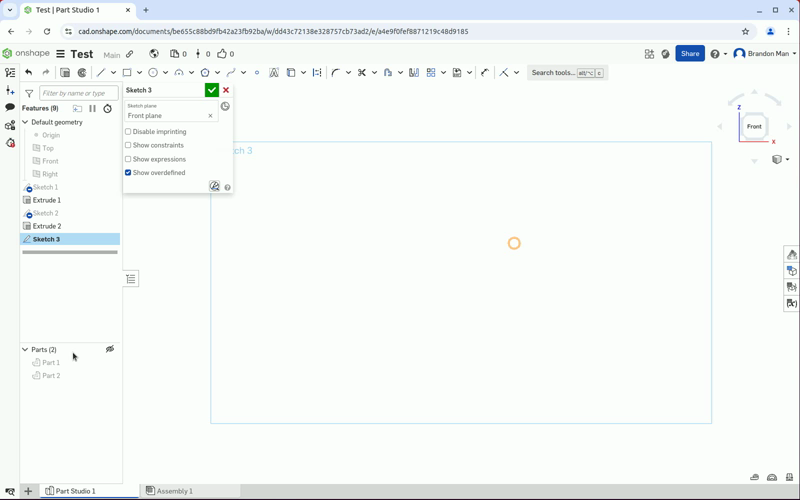
key(c)
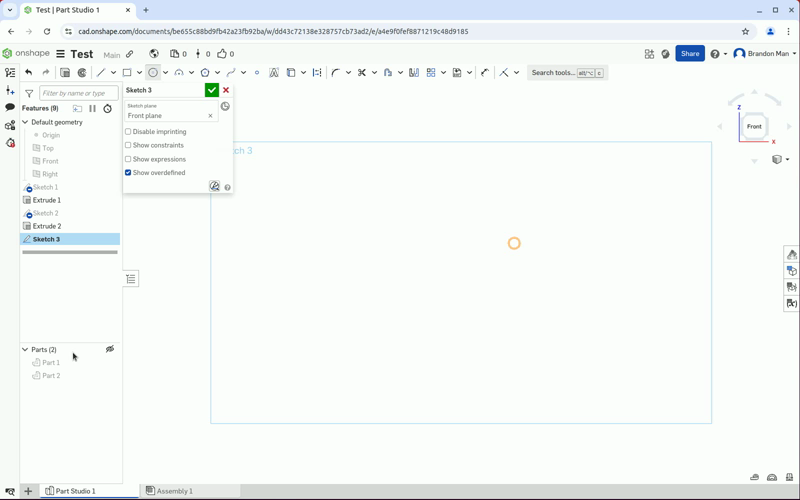
key_down(shift)
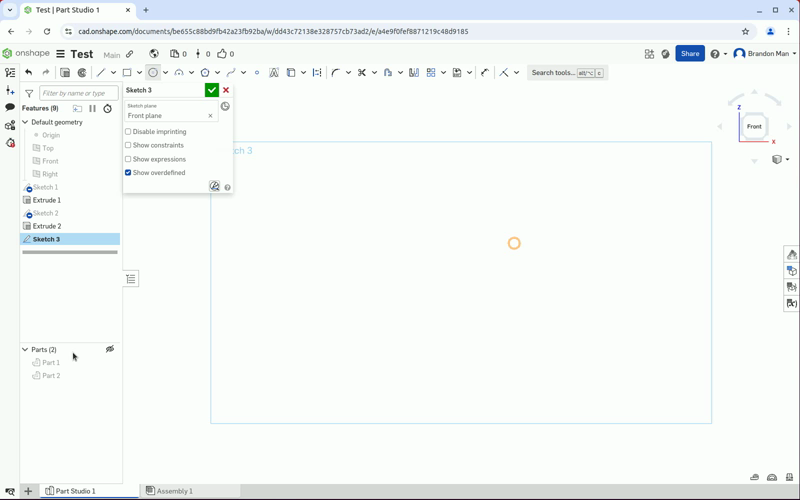
mouse_move(385, 282)
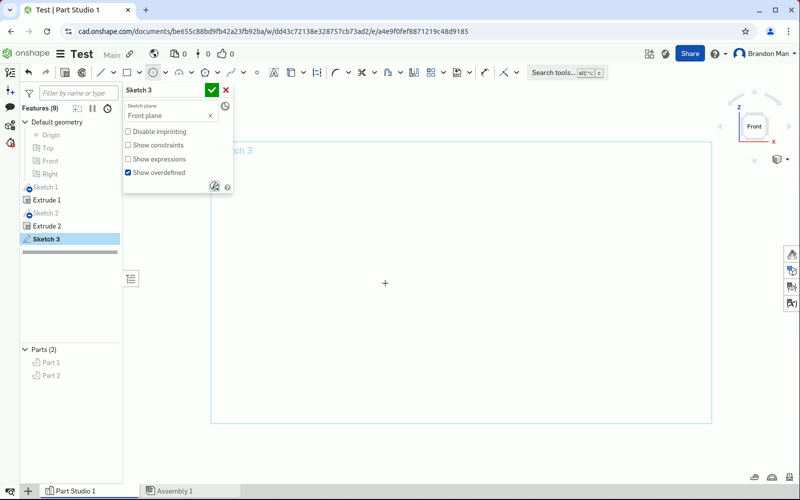
click(385, 282)
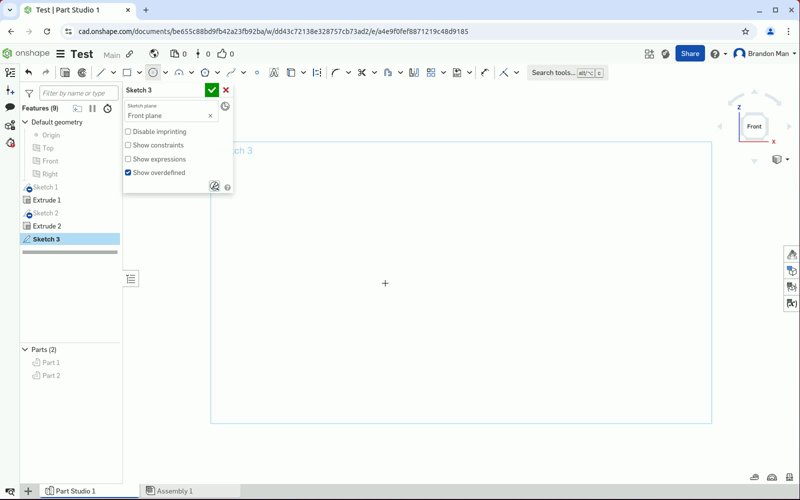
key_up(shift)
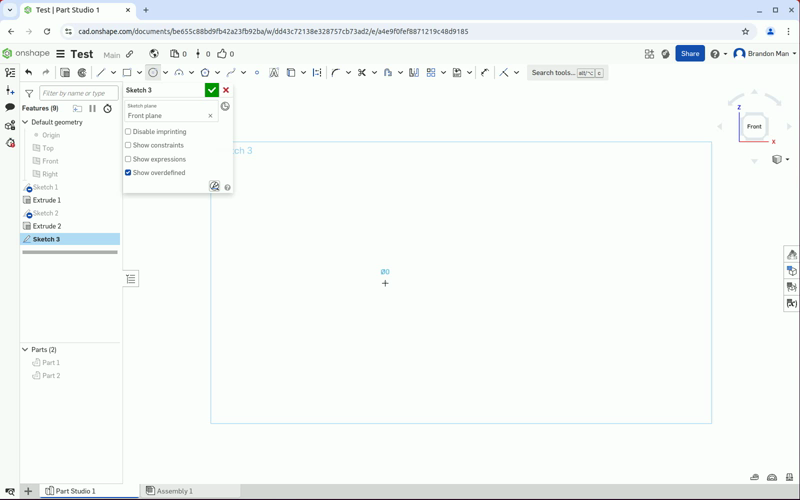
mouse_move(395, 282)
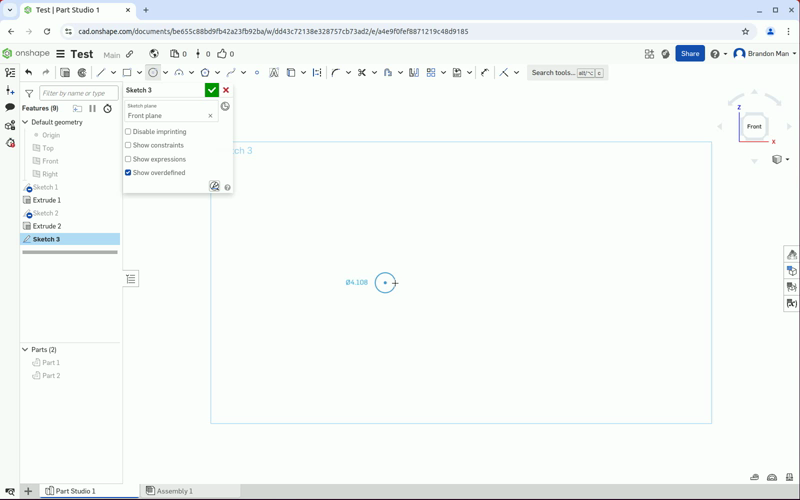
click(395, 282)
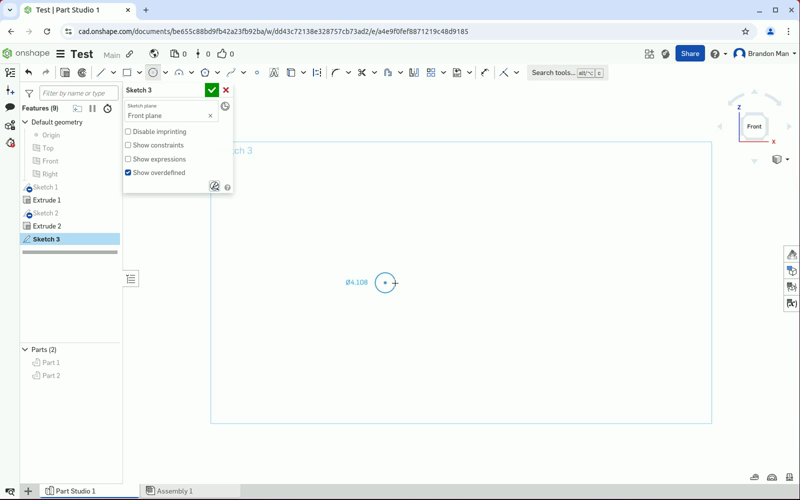
key(esc)
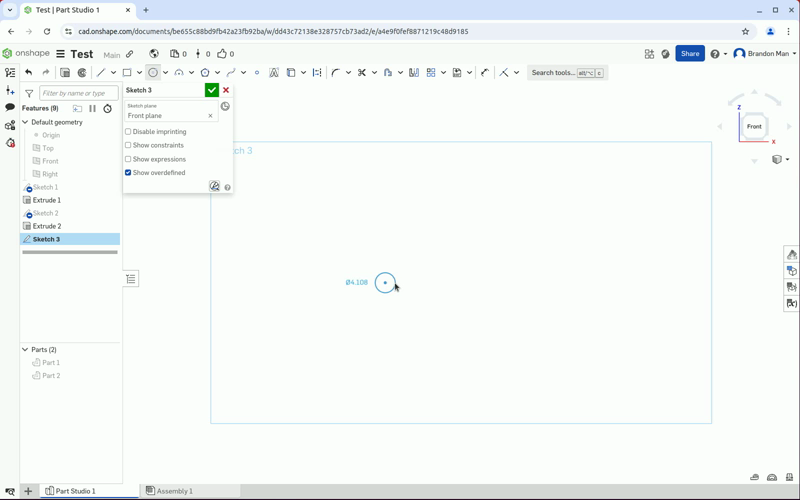
key(c)
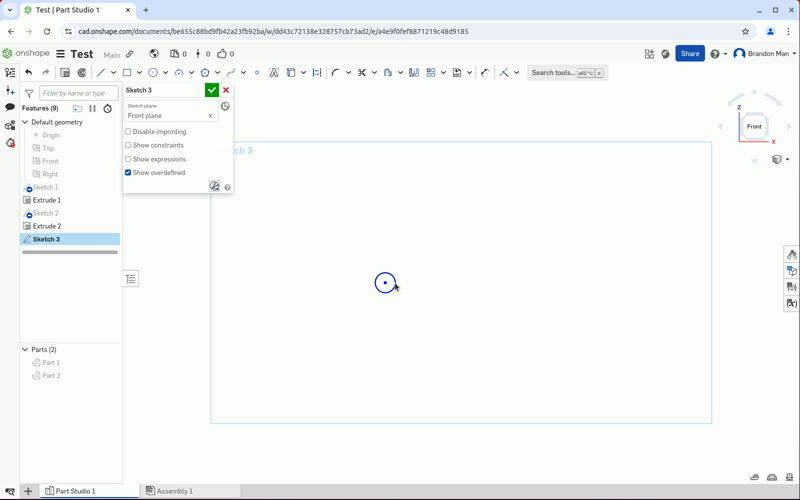
key_down(shift)
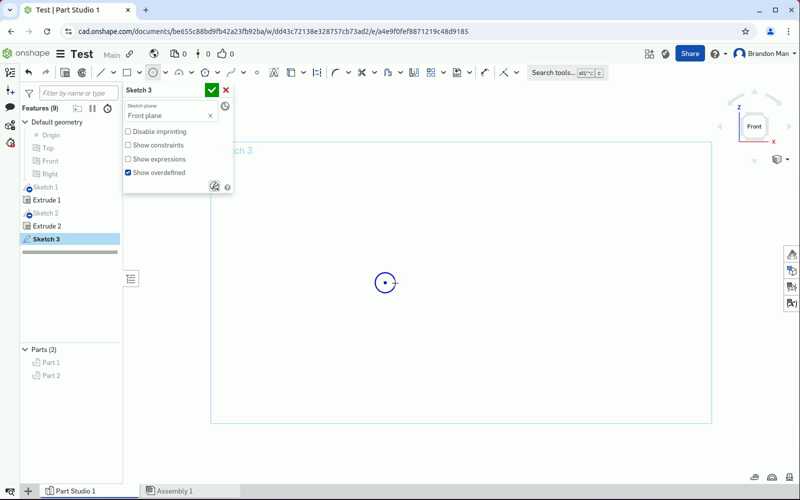
mouse_move(385, 282)
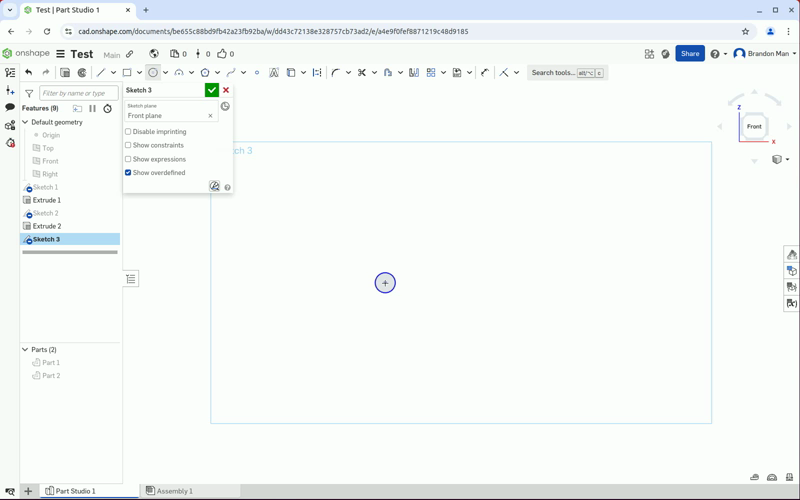
click(385, 282)
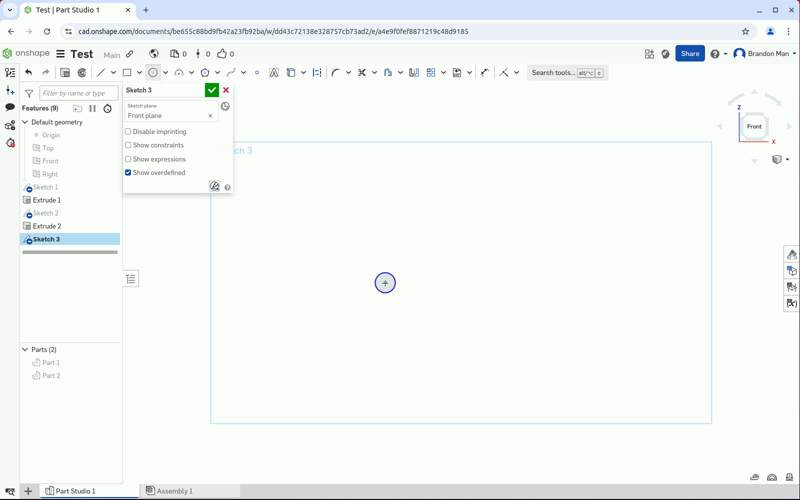
key_up(shift)
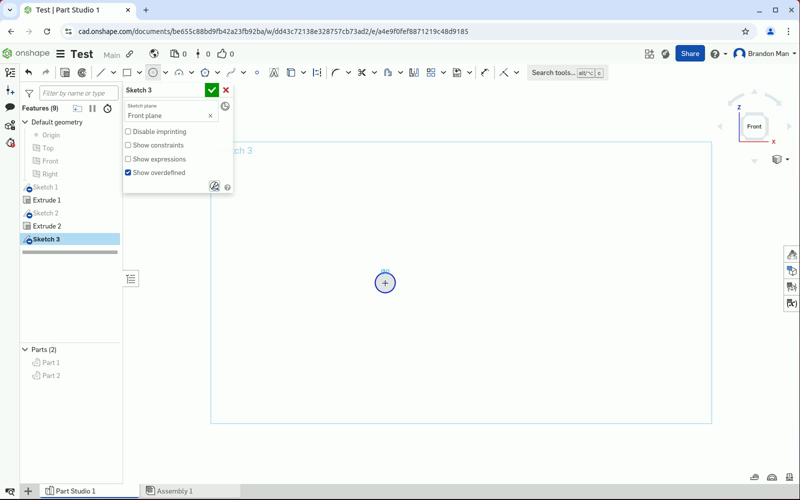
mouse_move(388, 282)
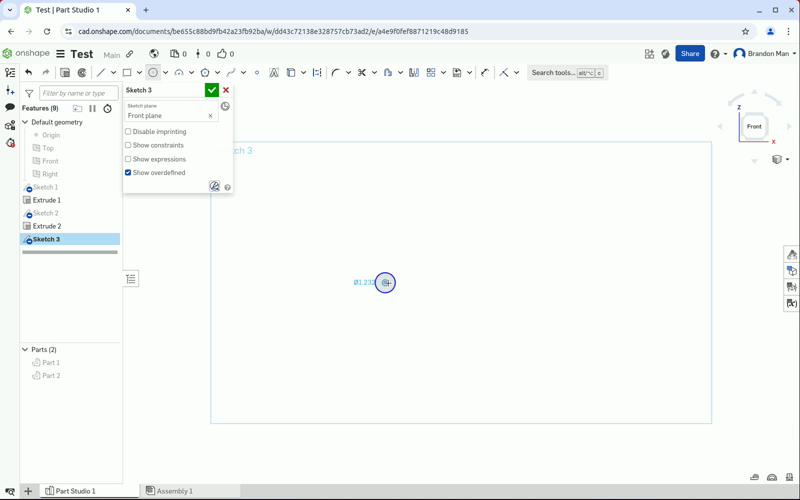
scroll(6)
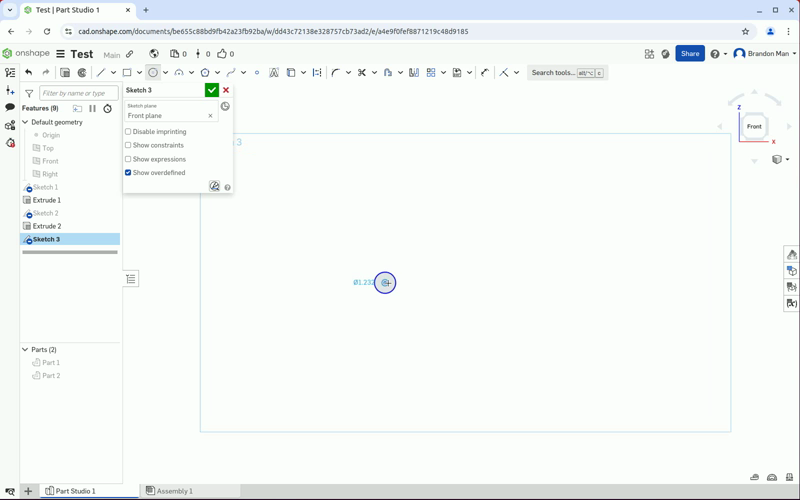
scroll(6)
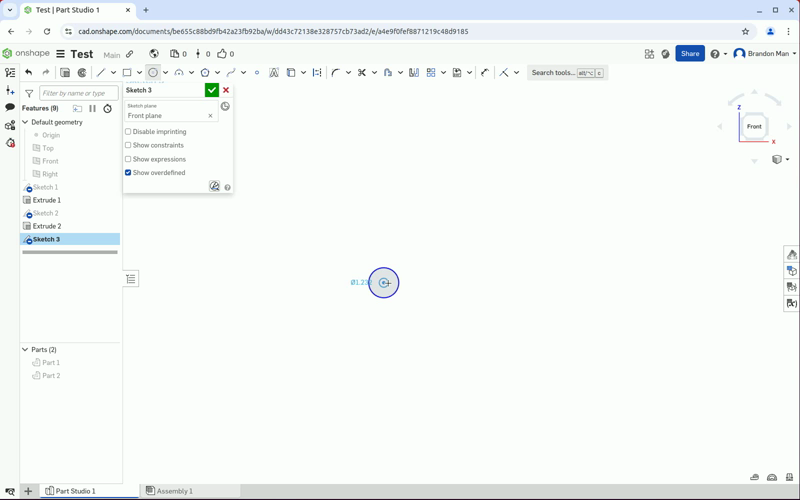
scroll(6)
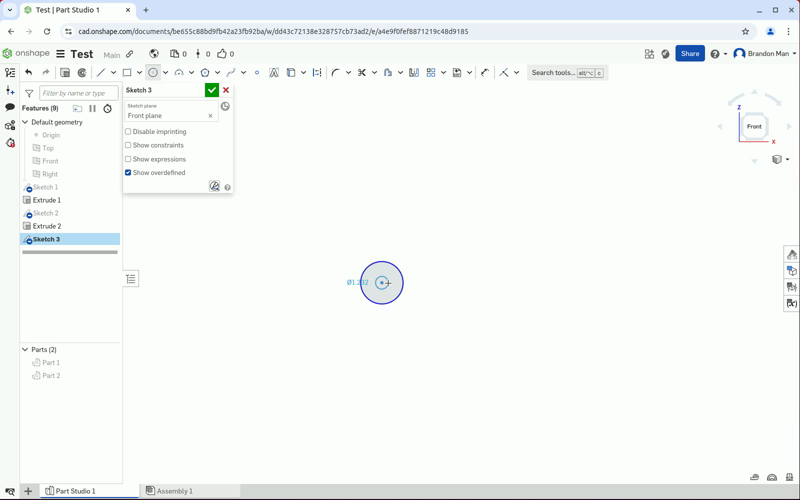
scroll(6)
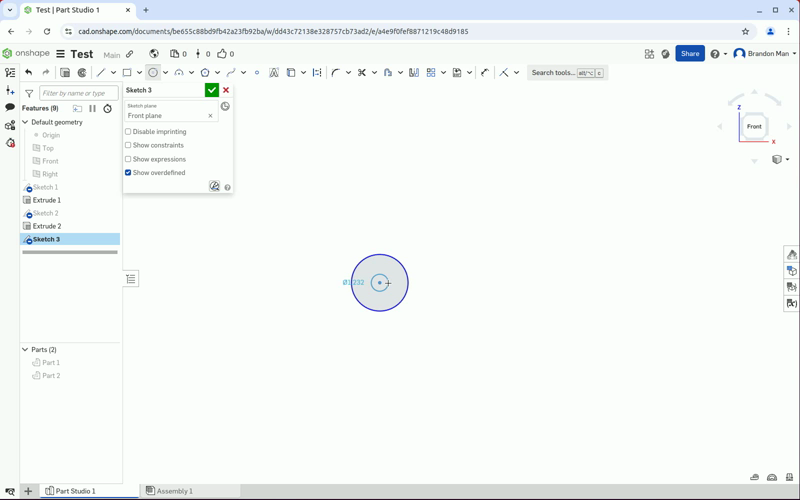
scroll(6)
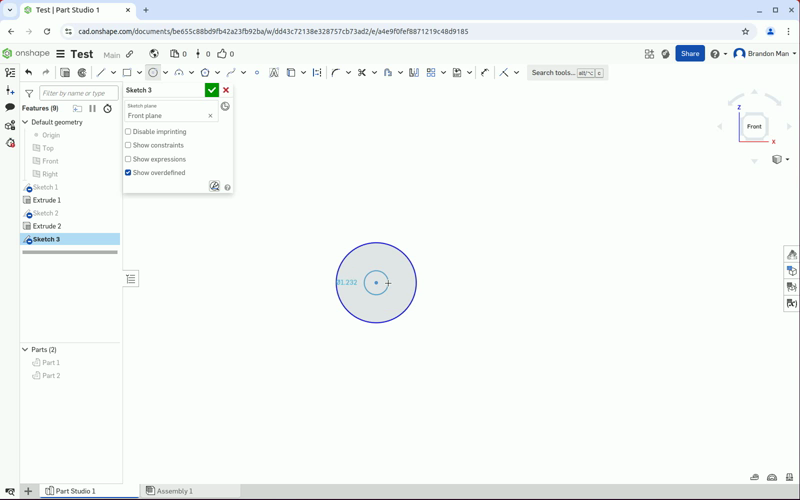
scroll(6)
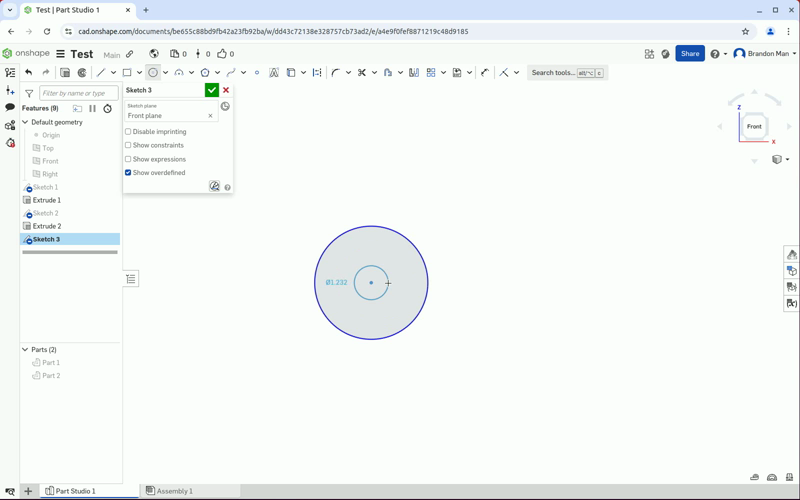
scroll(6)
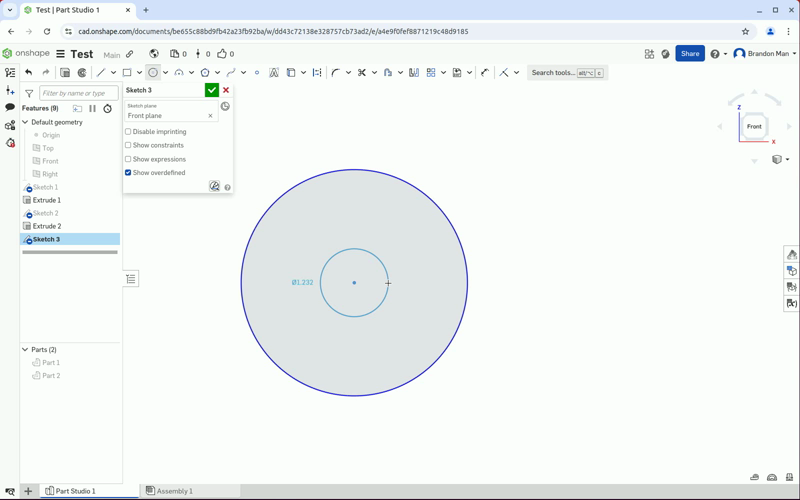
click(388, 282)
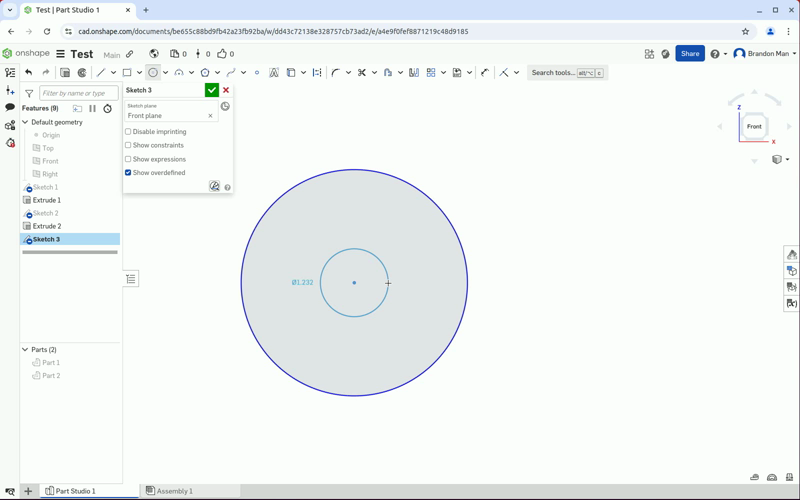
scroll(-6)
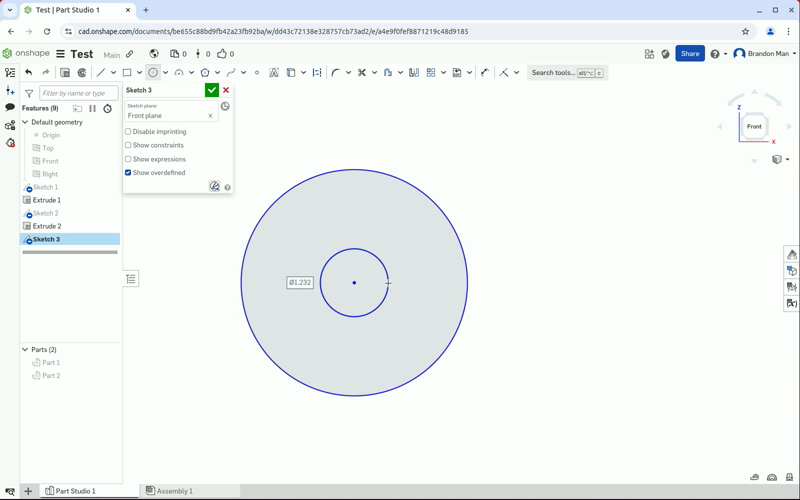
scroll(-6)
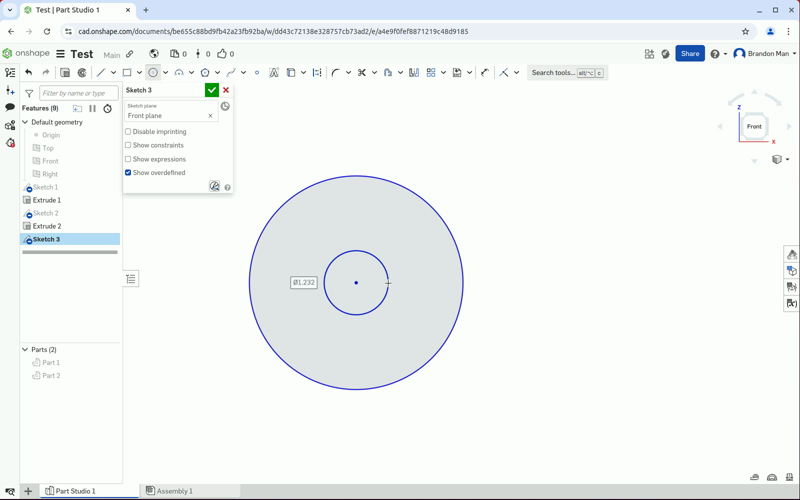
scroll(-6)
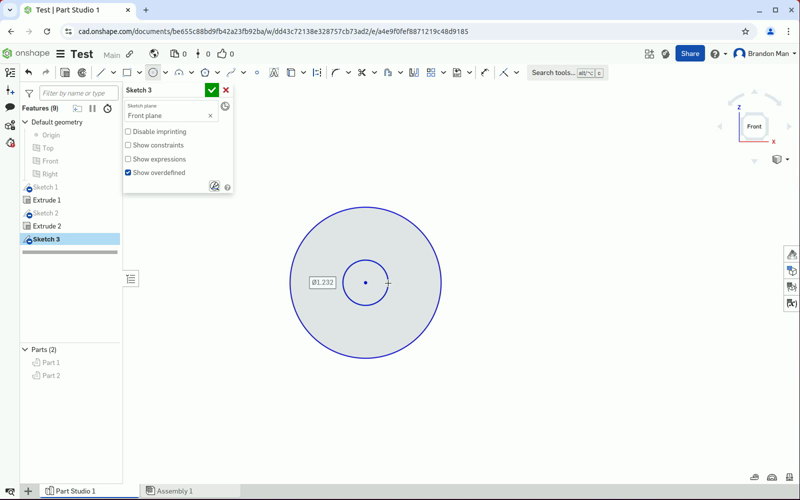
scroll(-6)
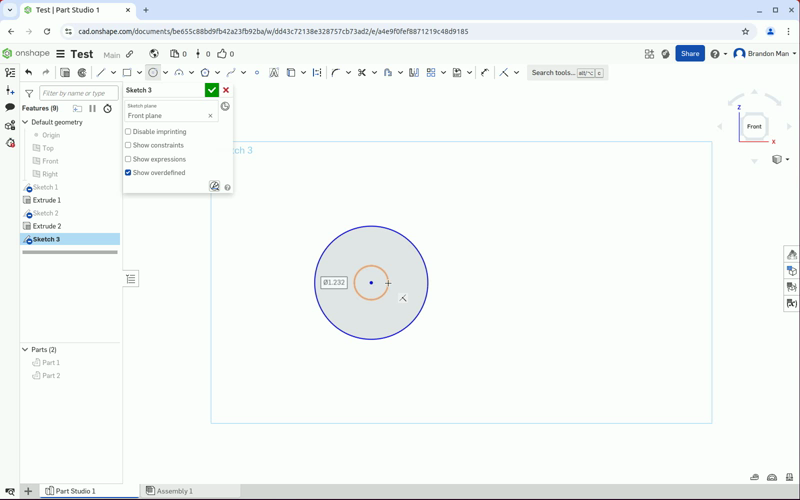
scroll(-6)
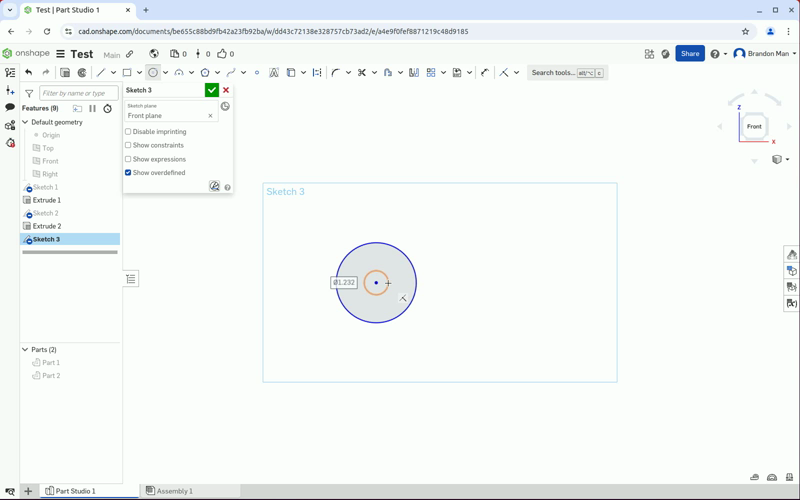
scroll(-6)
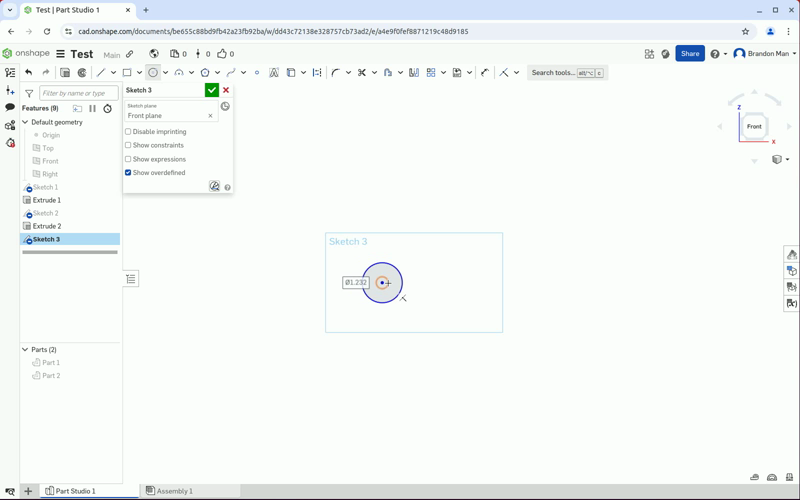
scroll(-6)
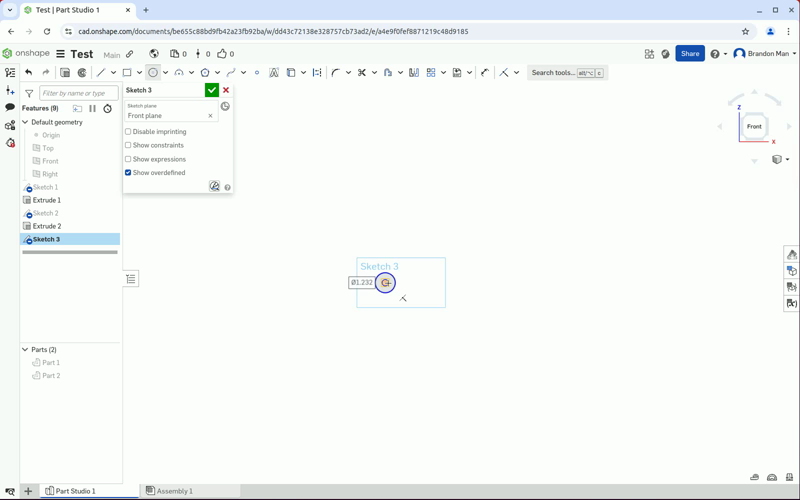
key(esc)
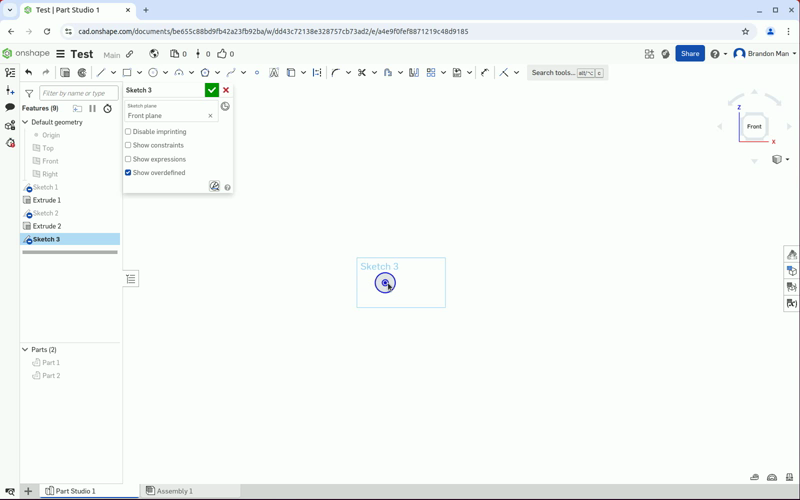
mouse_move(381, 280)
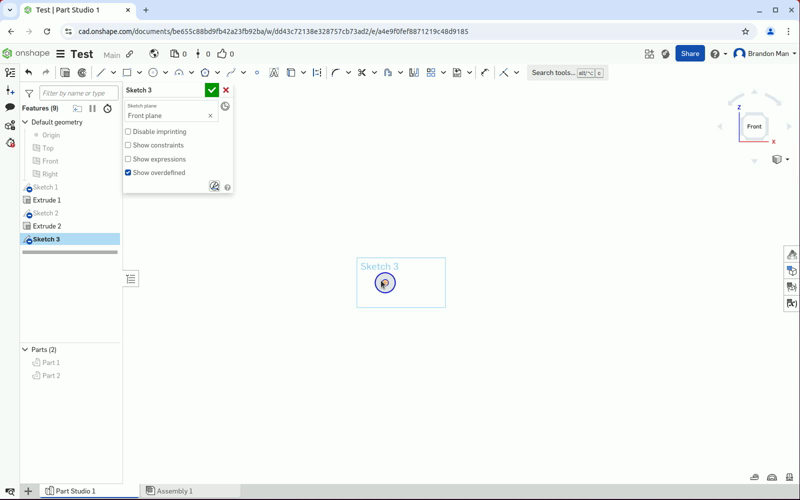
scroll(6)
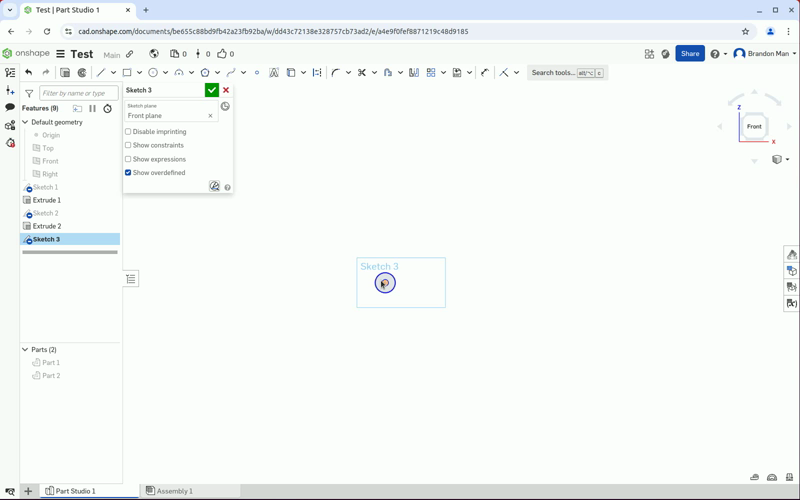
scroll(6)
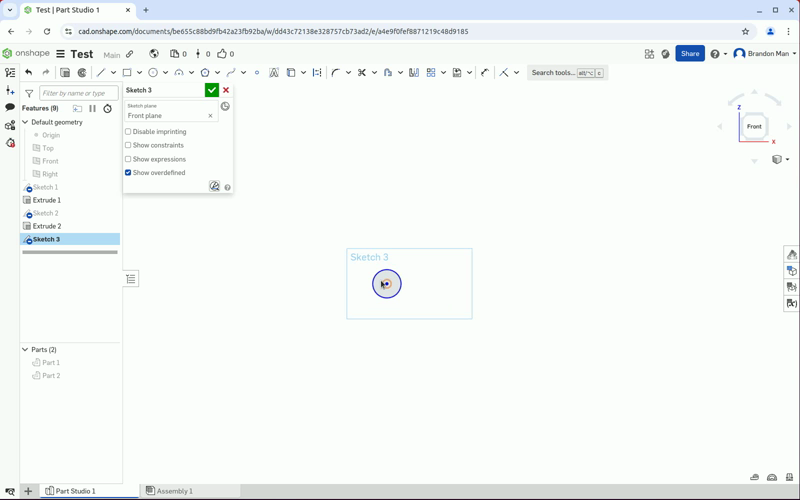
scroll(6)
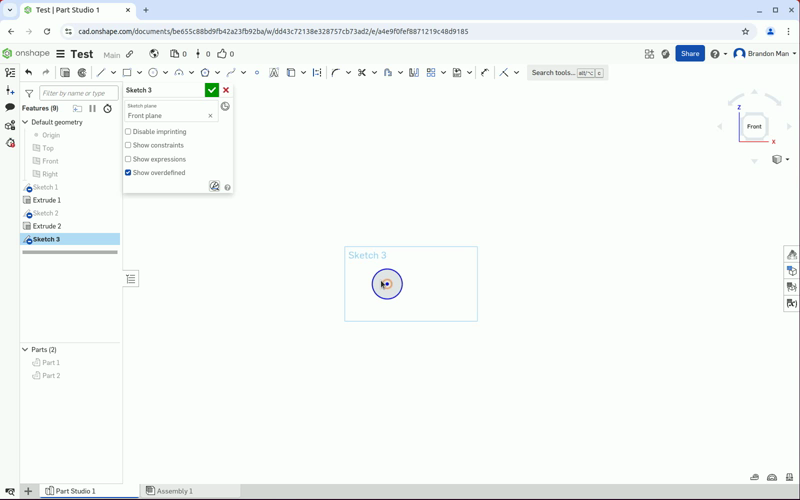
scroll(6)
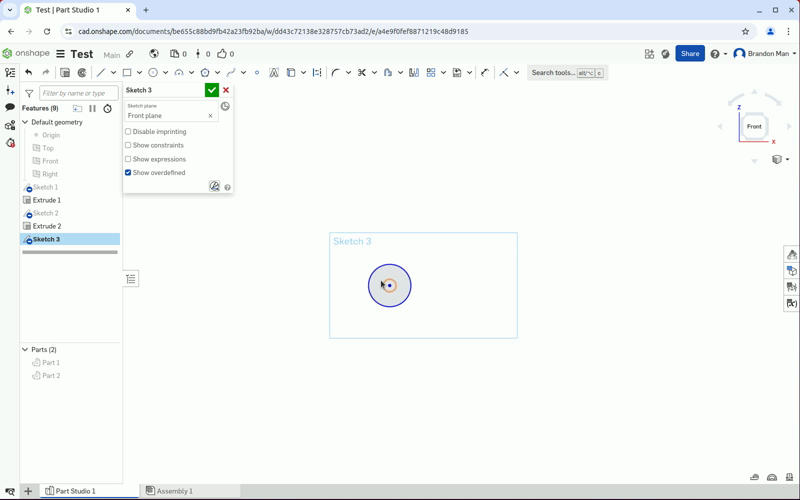
scroll(6)
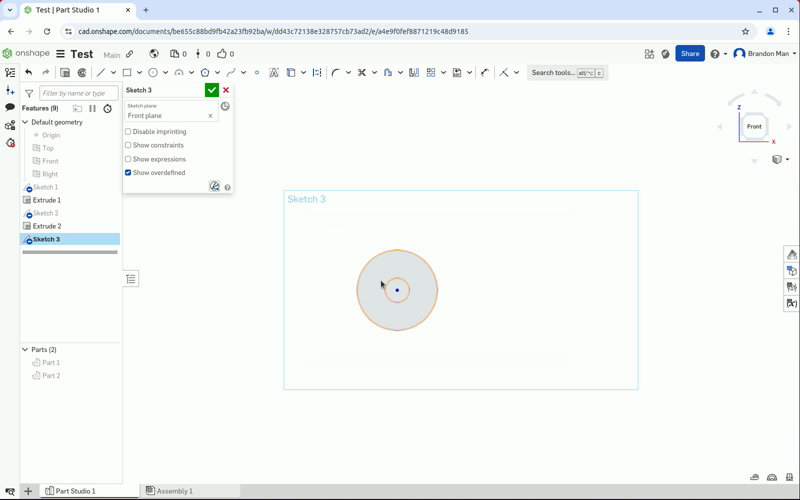
scroll(6)
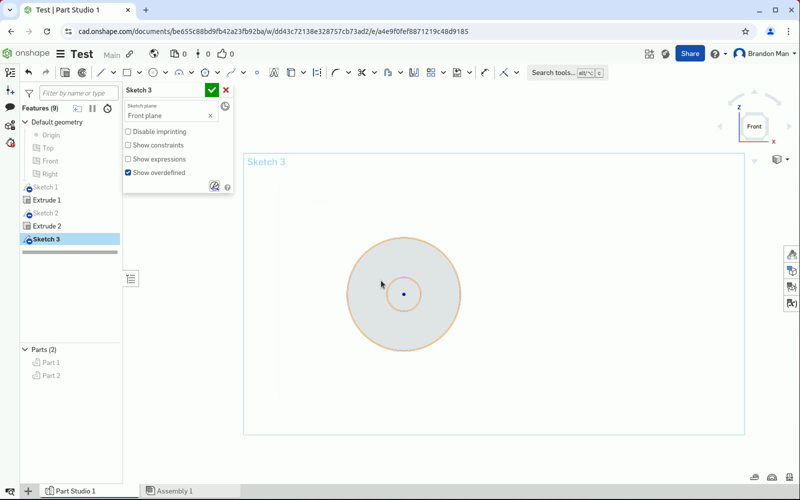
scroll(6)
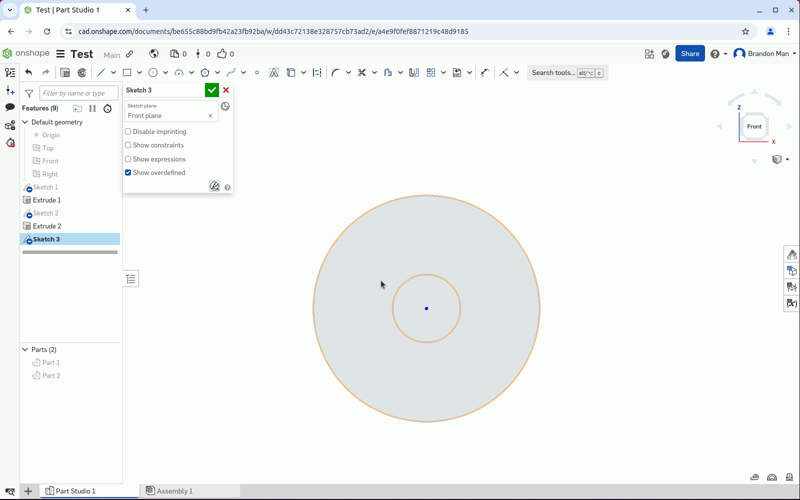
click(381, 280)
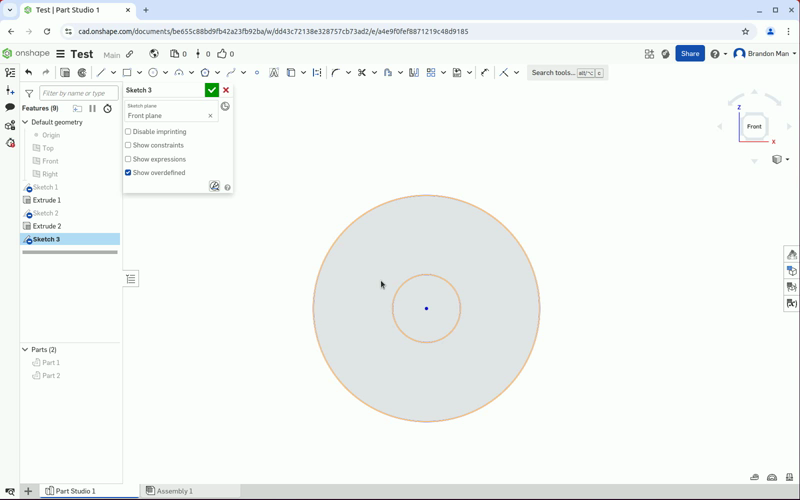
scroll(-6)
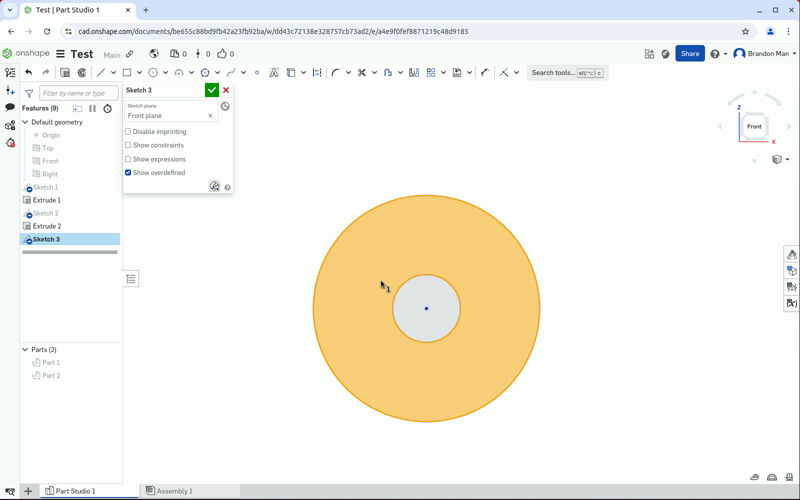
scroll(-6)
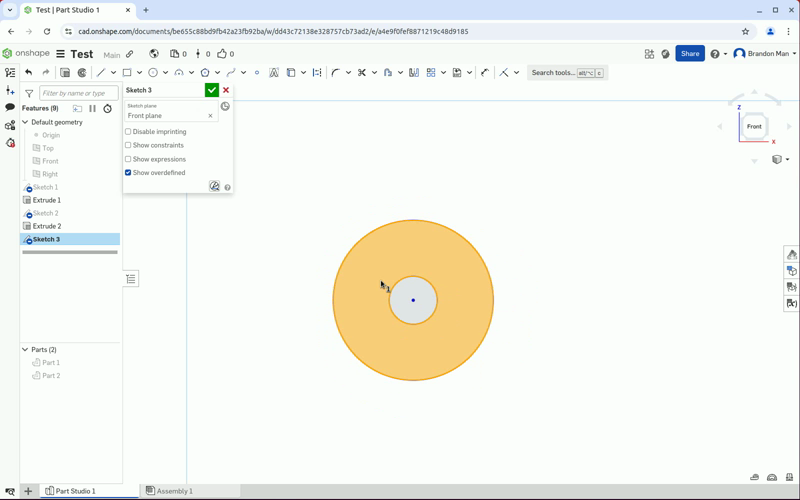
scroll(-6)
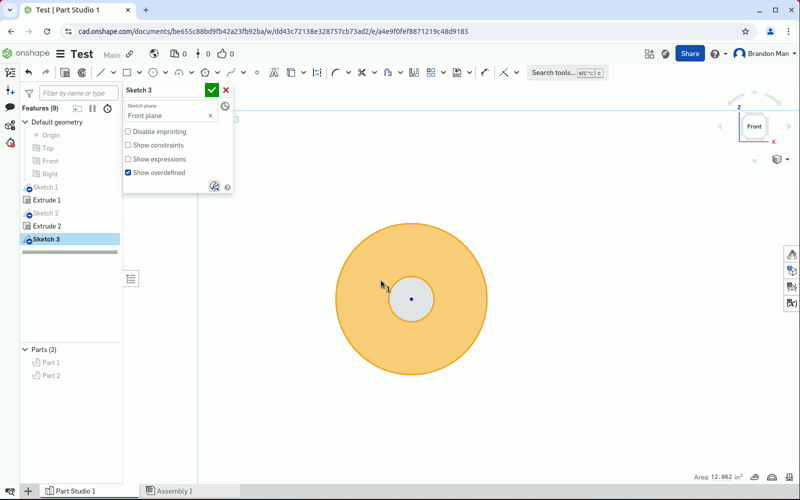
scroll(-6)
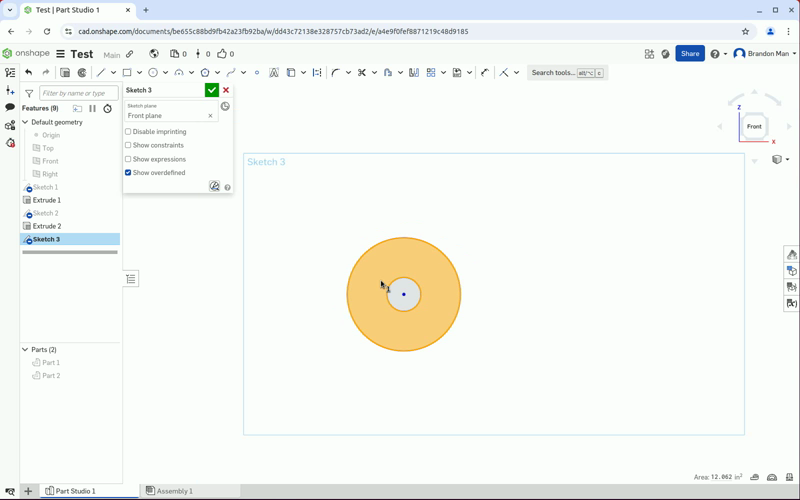
scroll(-6)
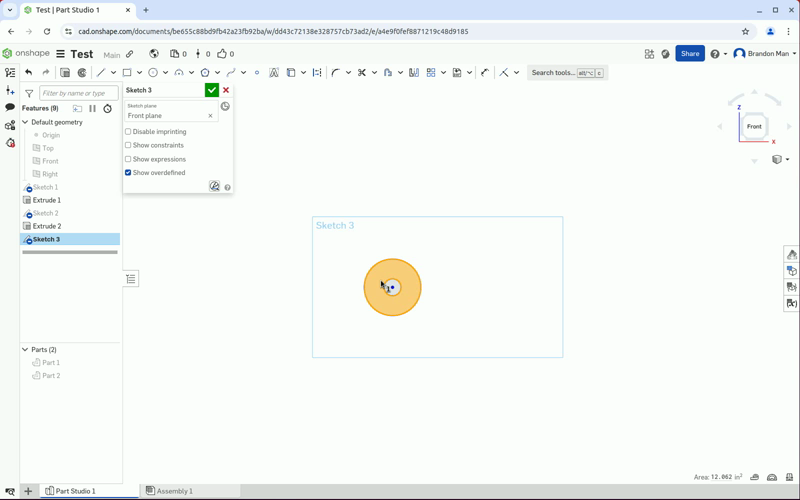
scroll(-6)
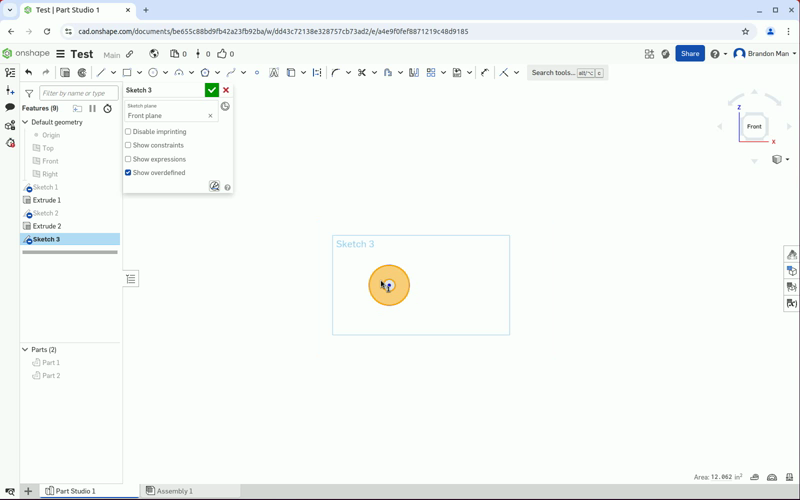
scroll(-6)
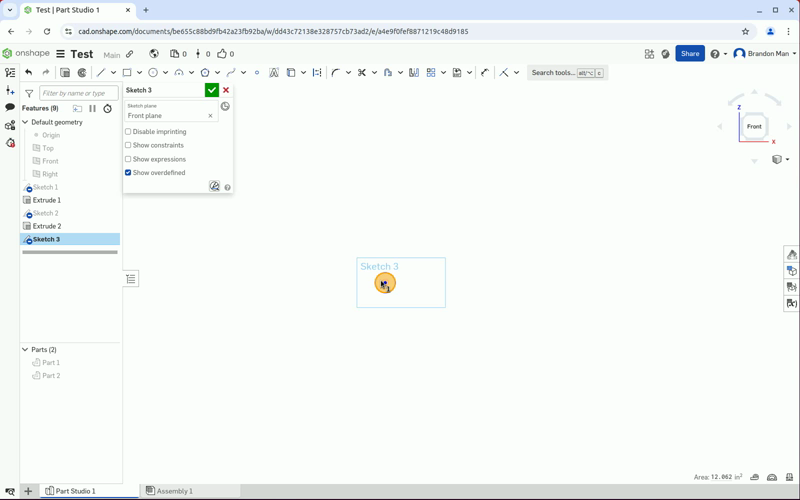
mouse_move(73, 352)
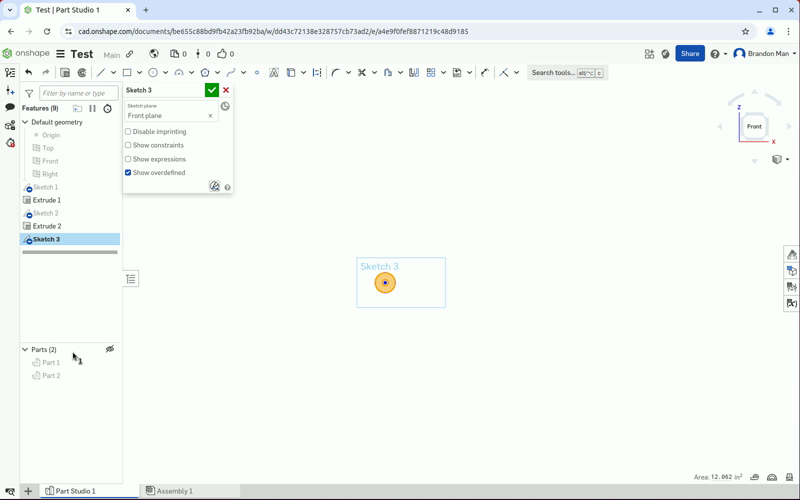
key(shift+y)
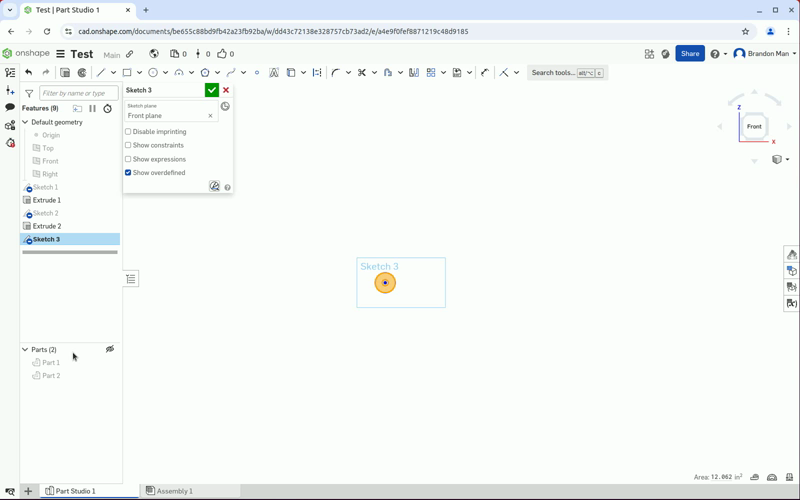
key(shift+e)
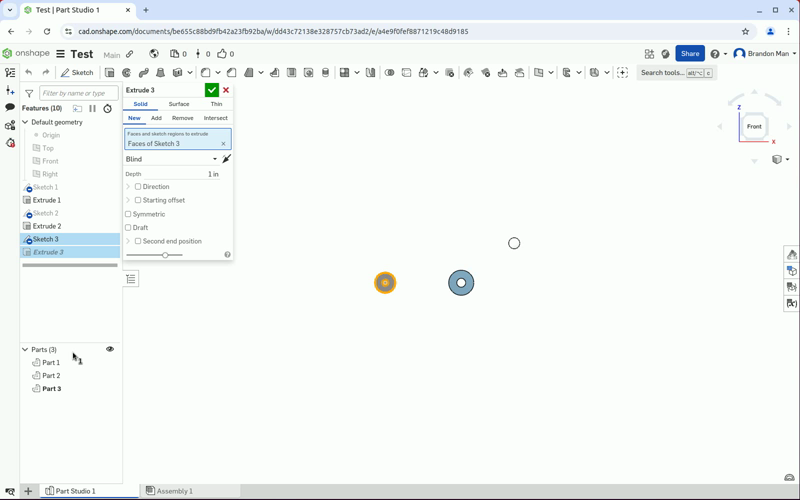
mouse_move(143, 106)
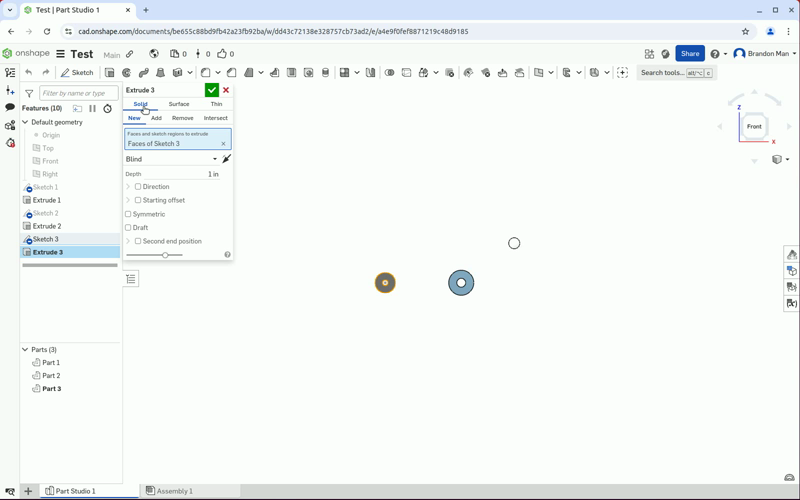
click(143, 106)
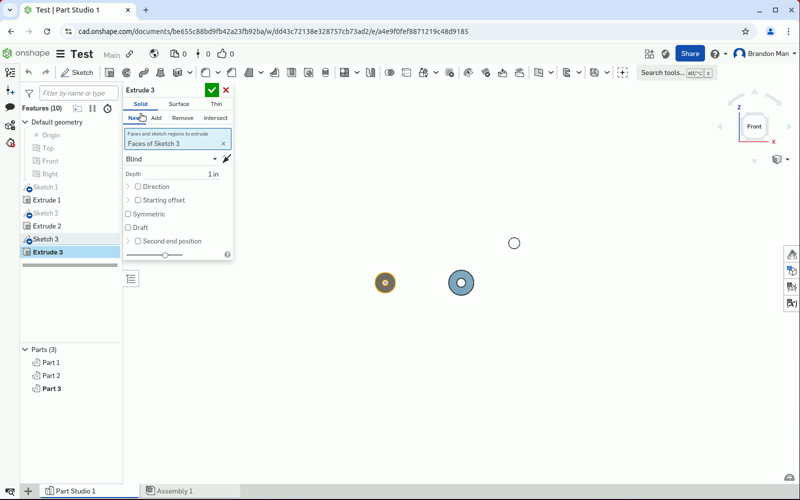
mouse_move(137, 120)
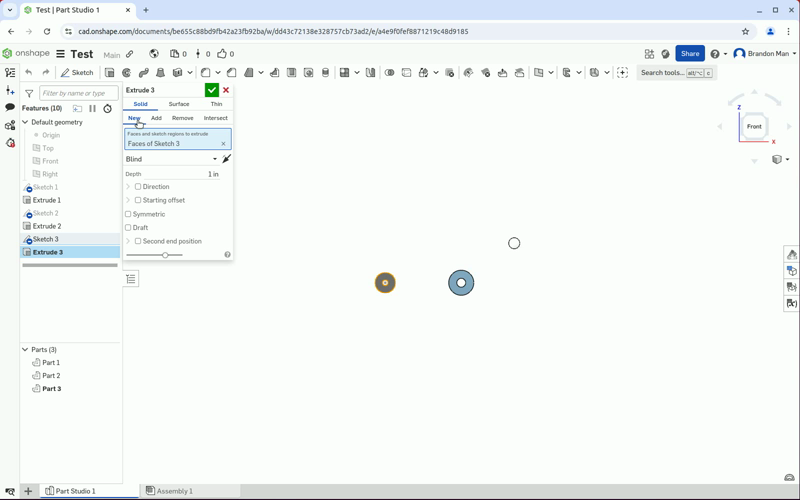
click(137, 120)
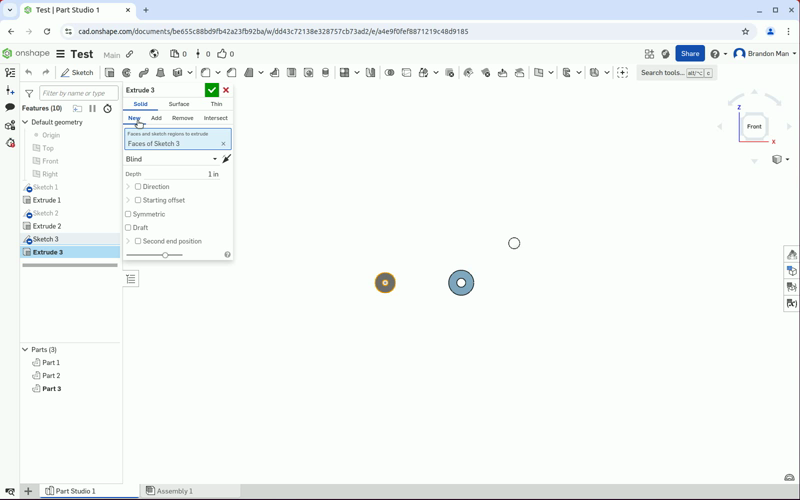
key(tab, 4)
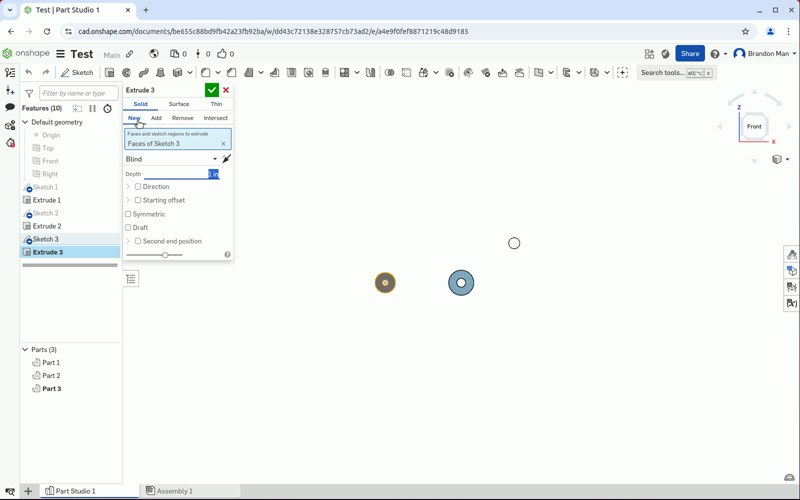
text(1.444)
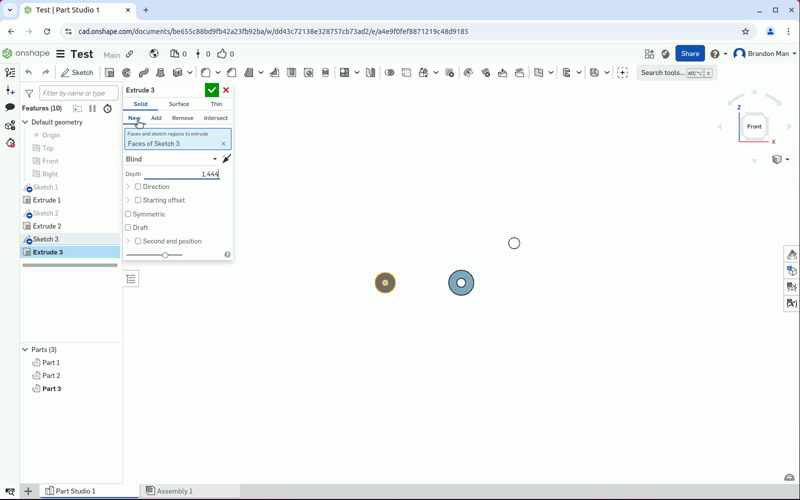
key(enter)
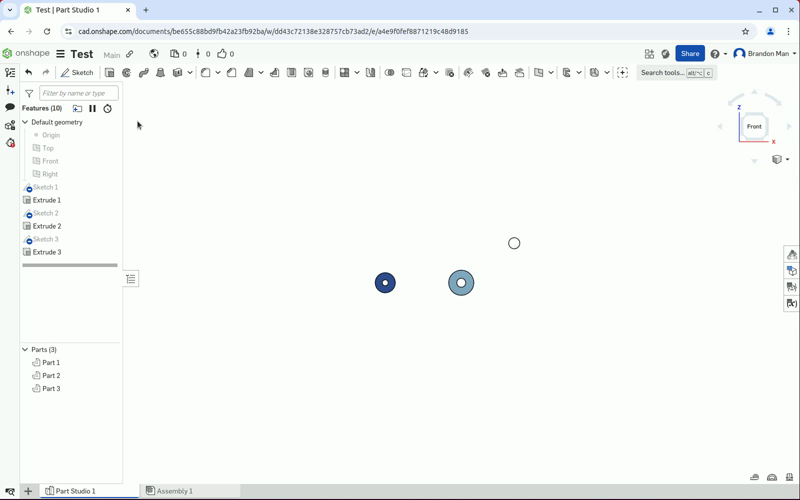
key(shift+h)
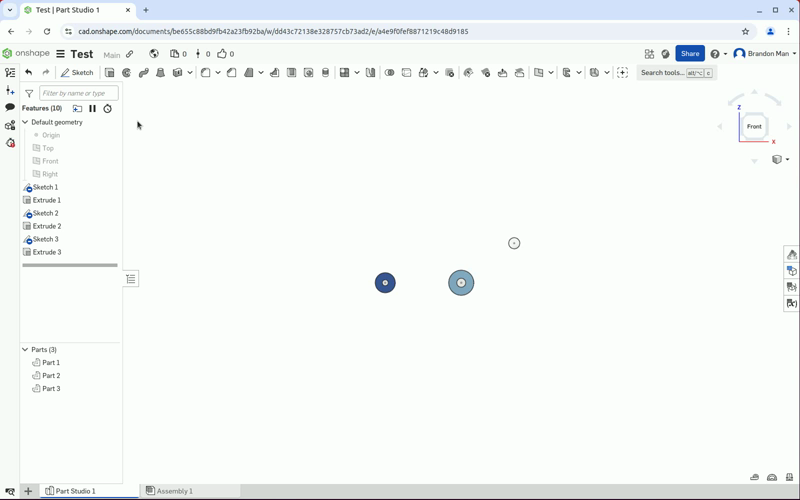
key(shift+h)
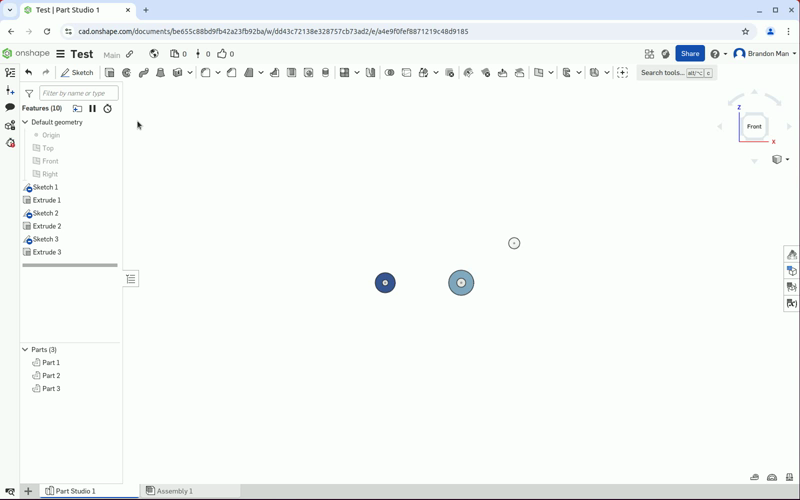
key(shift+7)
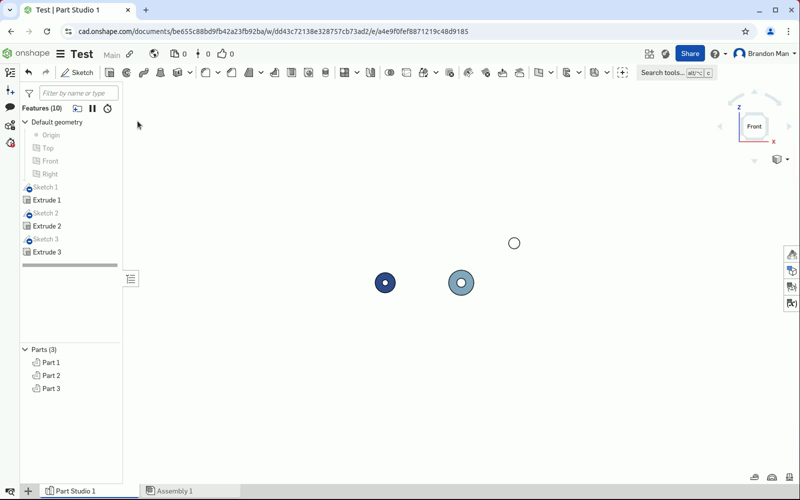
key(left, 2)
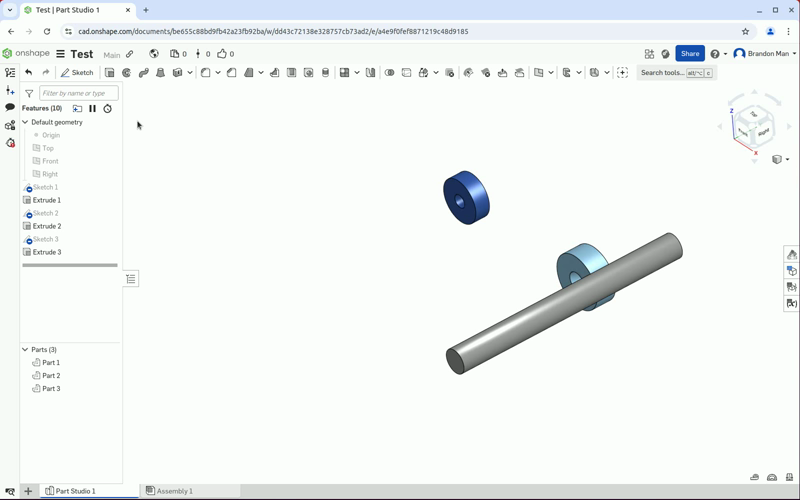
key(down, 2)
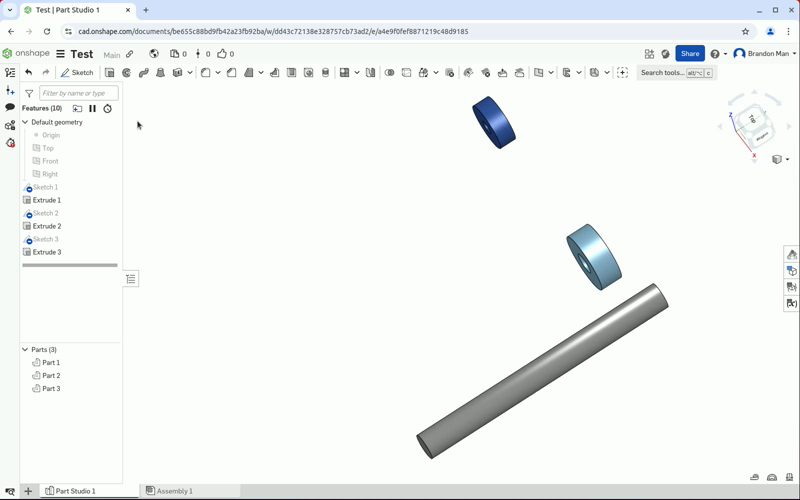
key(up, 2)
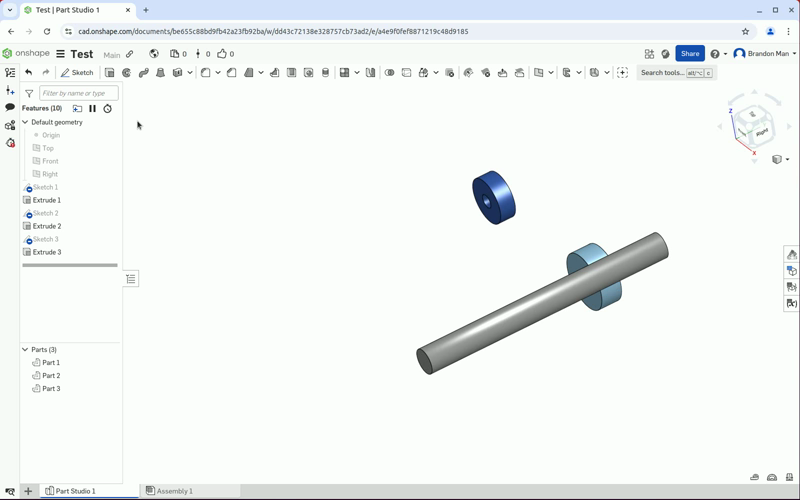
key(right, 2)
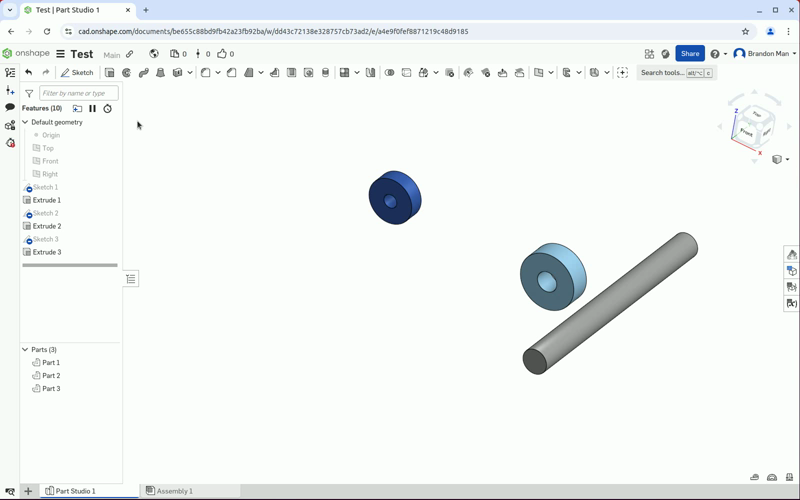
mouse_move(73, 189)
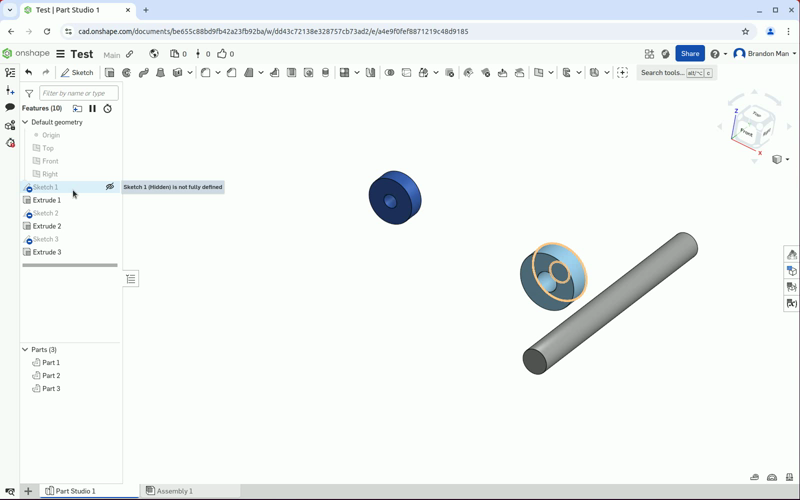
click(73, 189)